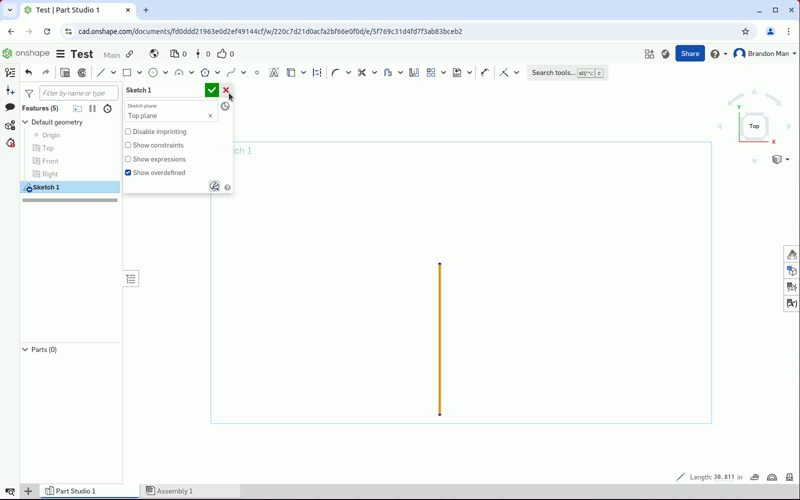
key(shift+h)
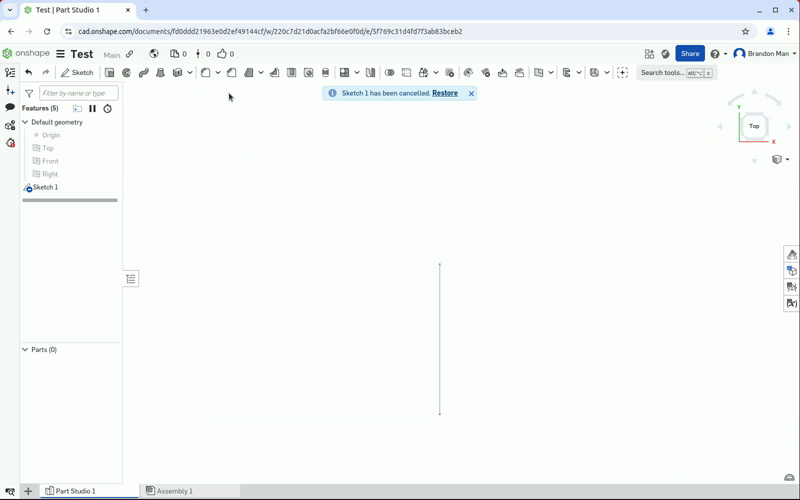
key(shift+s)
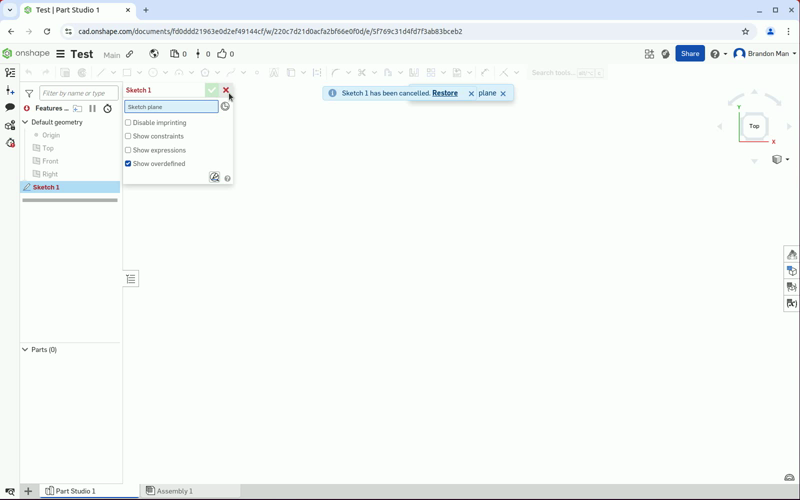
mouse_move(73, 150)
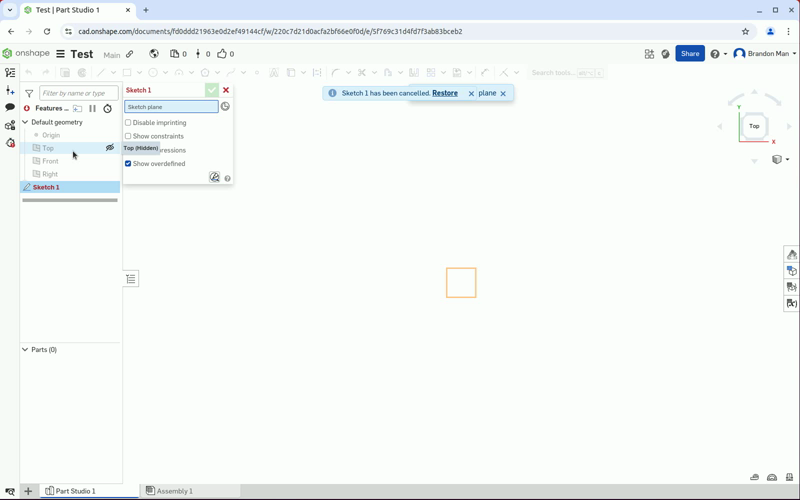
click(73, 150)
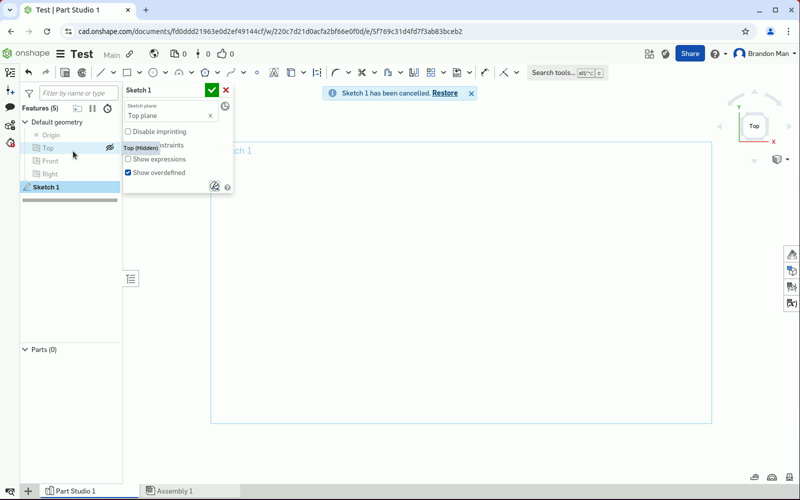
mouse_move(73, 352)
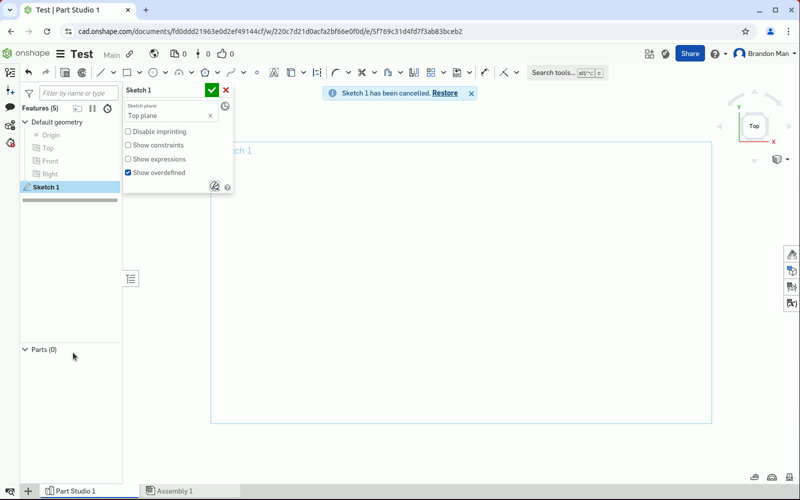
key(y)
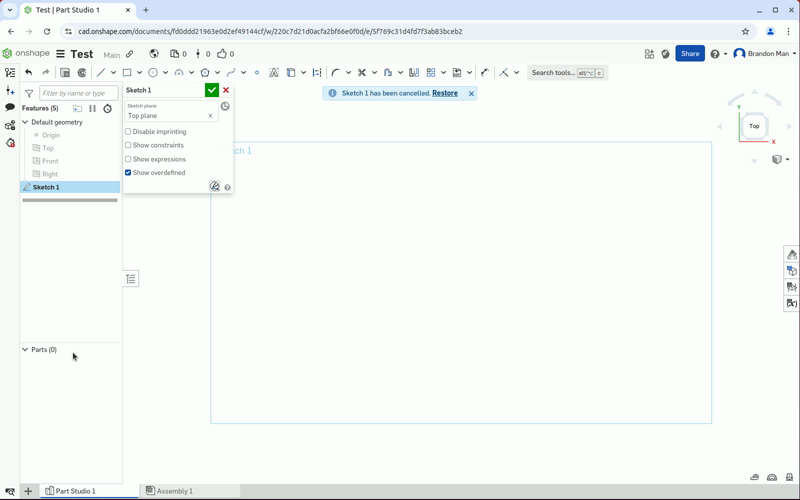
key(l)
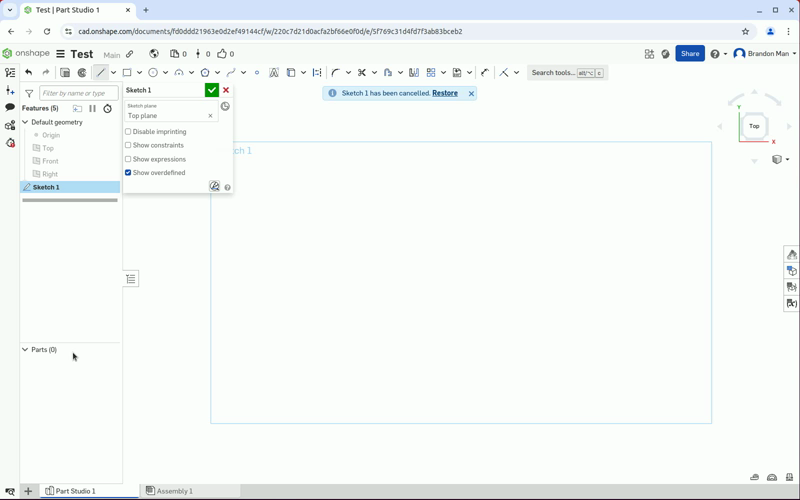
key_down(shift)
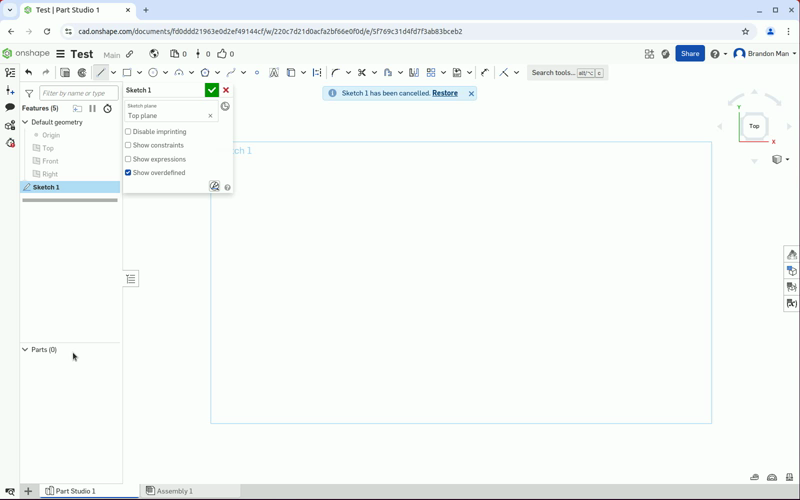
mouse_move(460, 389)
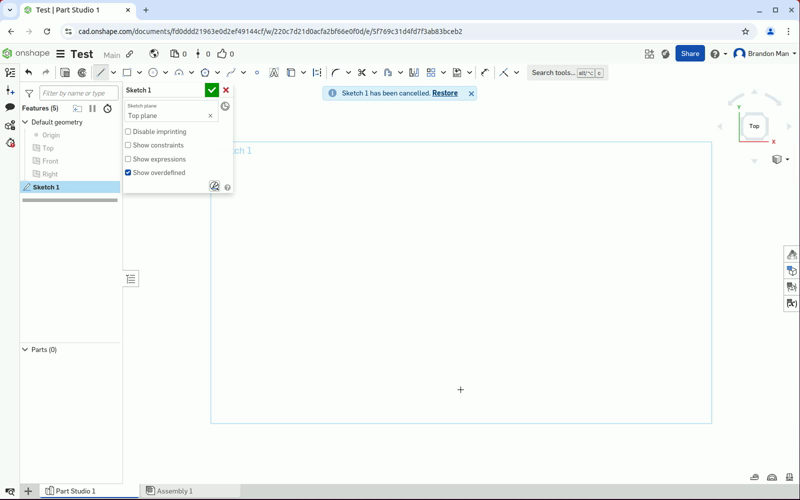
click(460, 389)
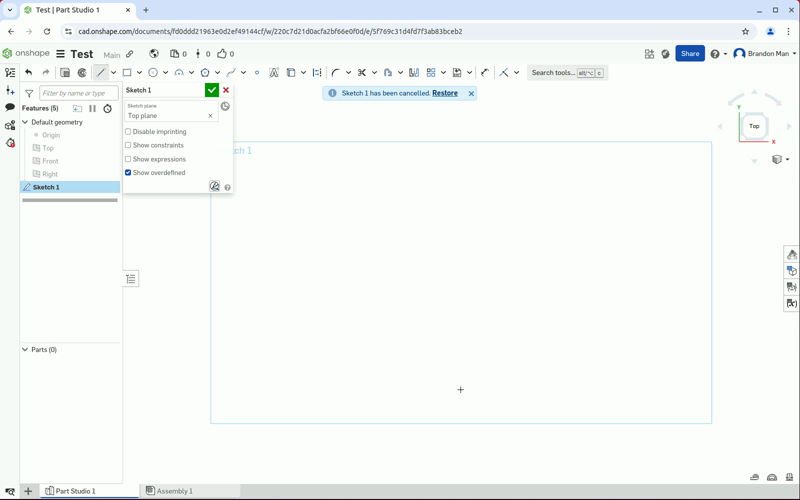
key_up(shift)
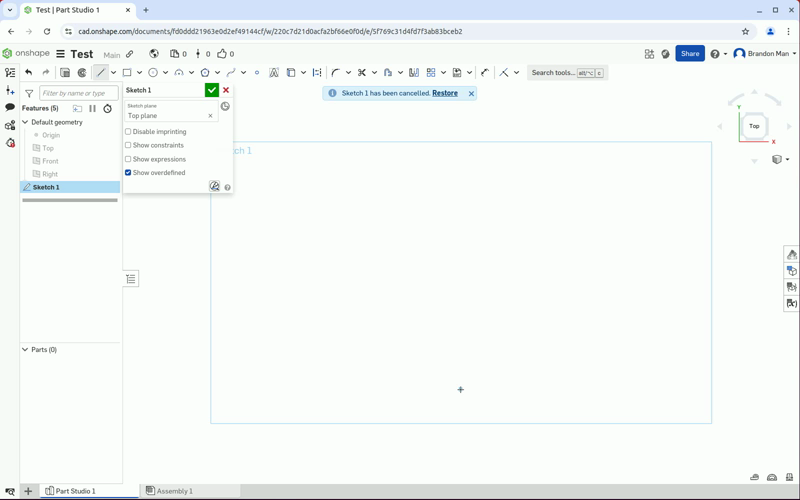
key_down(shift)
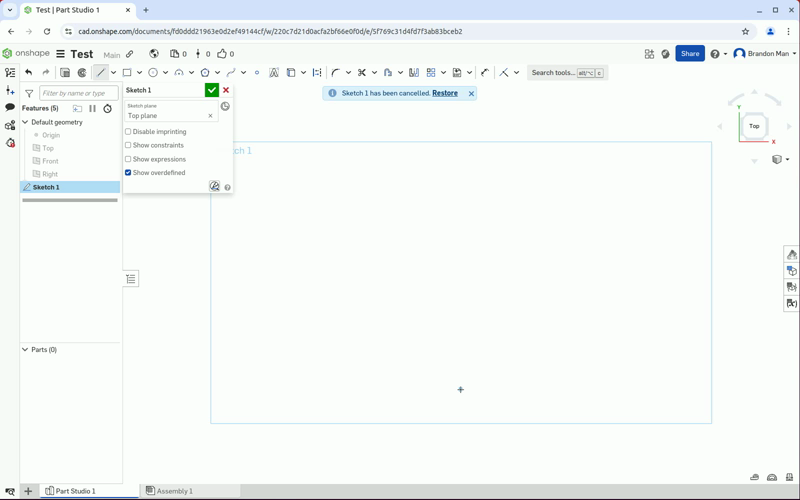
mouse_move(490, 389)
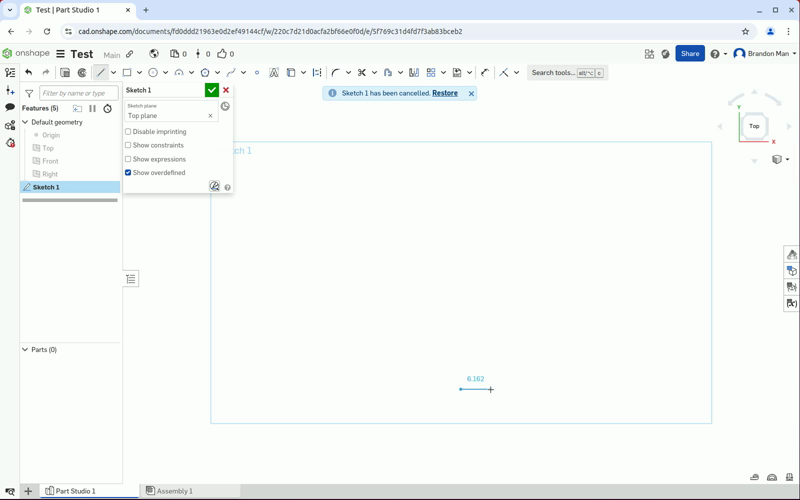
mouse_move(460, 378)
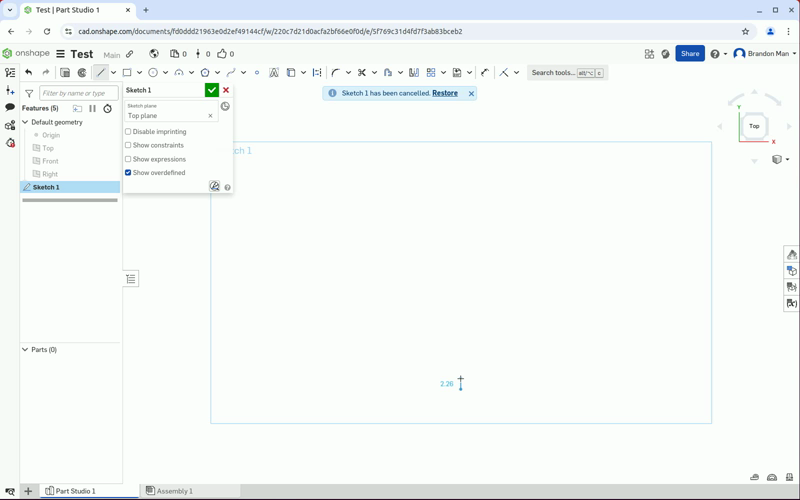
click(460, 378)
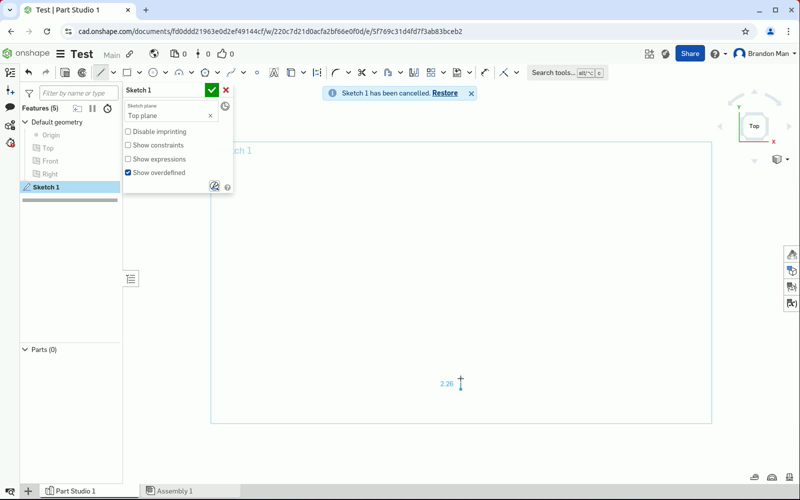
key_up(shift)
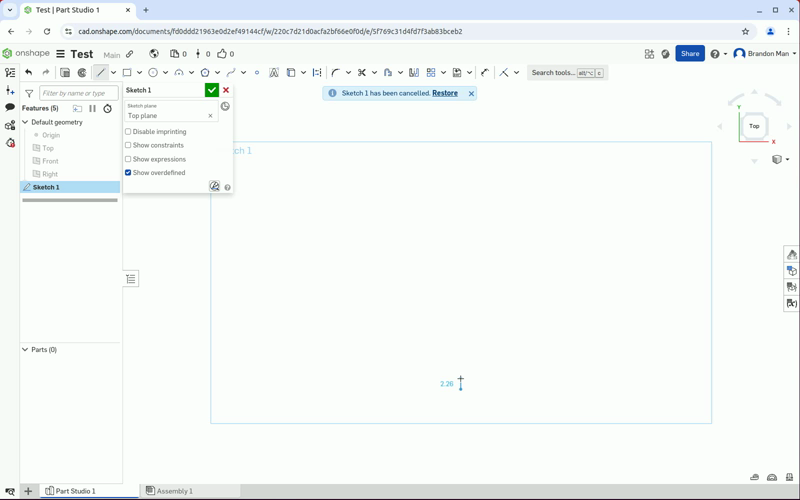
key(esc)
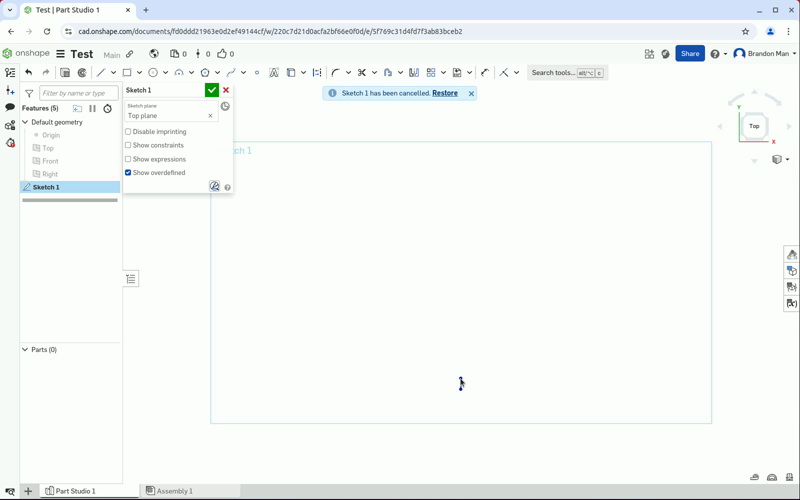
key(a)
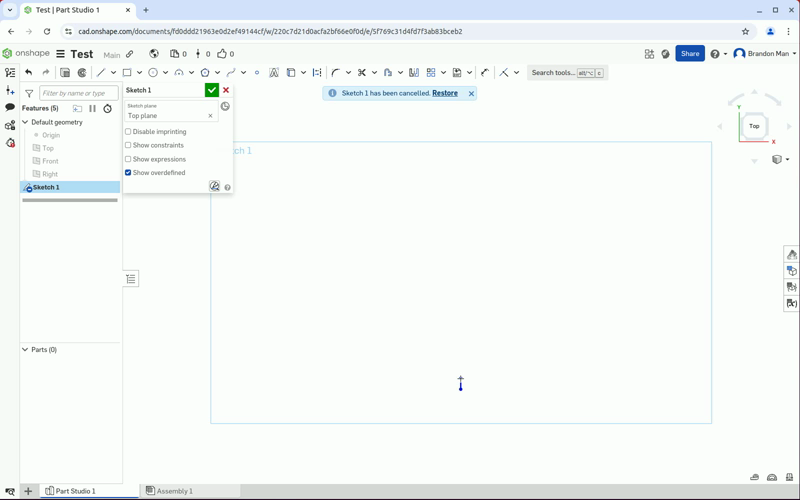
mouse_move(460, 378)
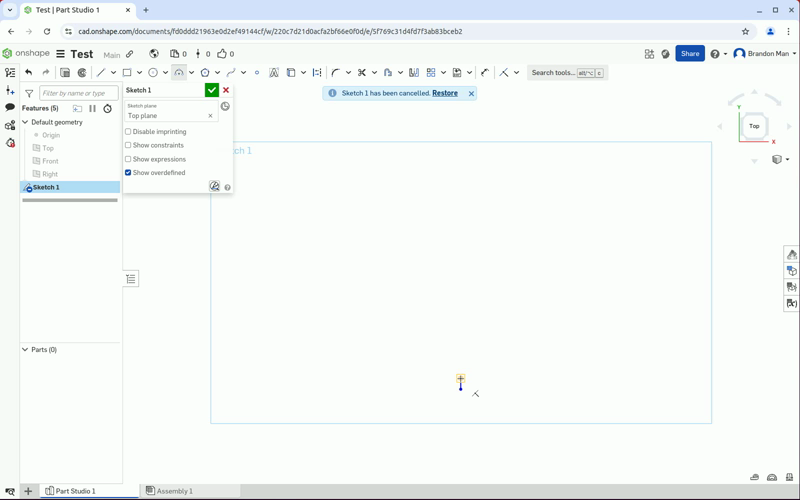
click(460, 378)
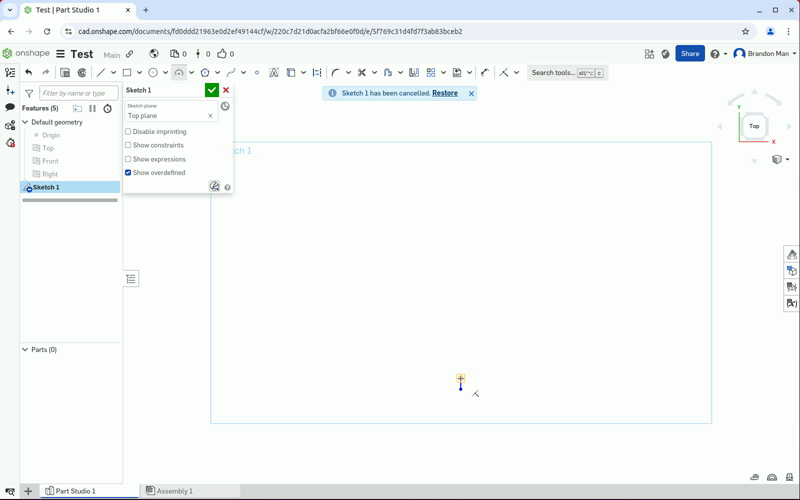
key_down(shift)
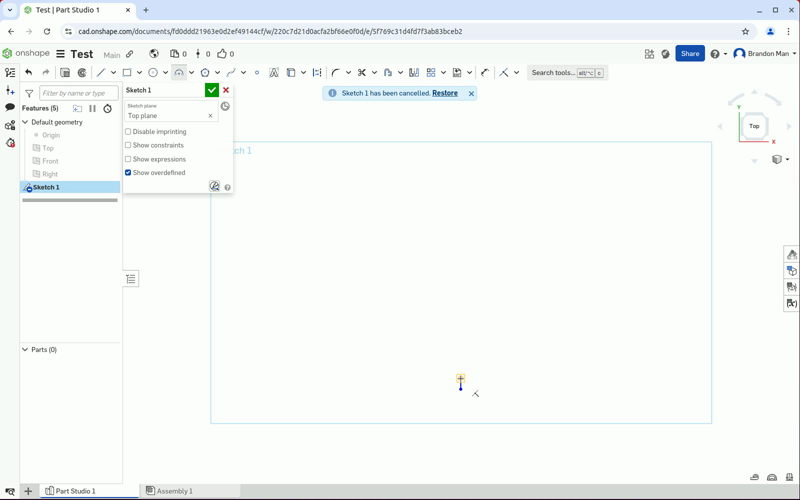
mouse_move(460, 187)
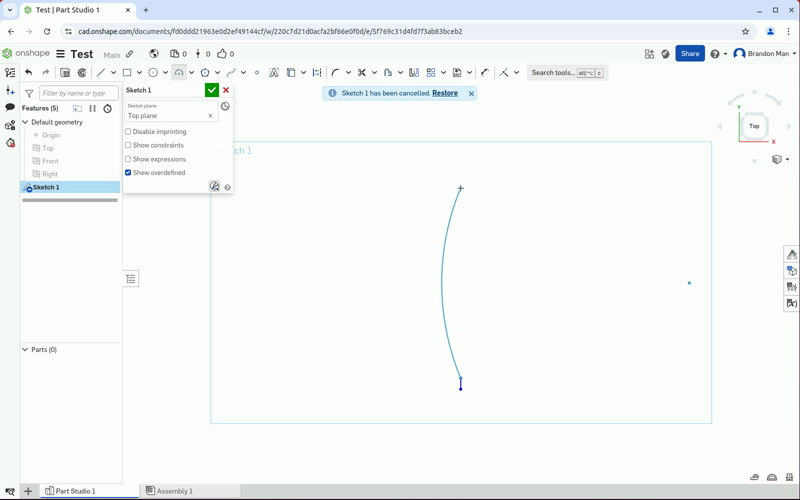
click(460, 187)
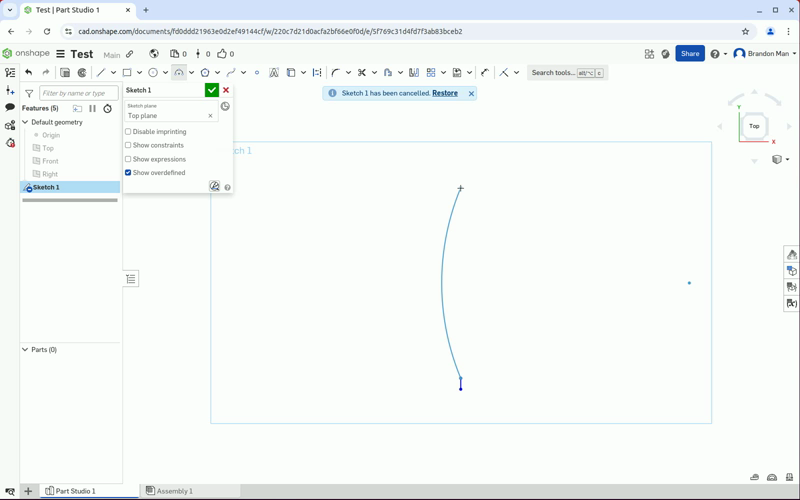
mouse_move(365, 282)
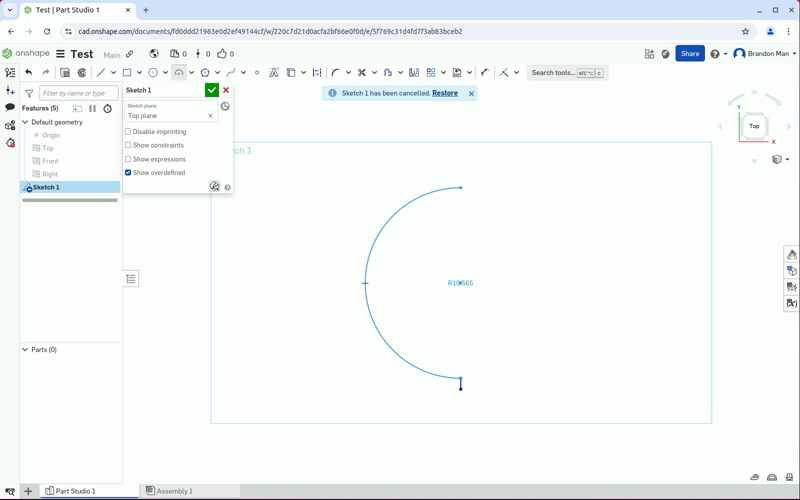
click(365, 282)
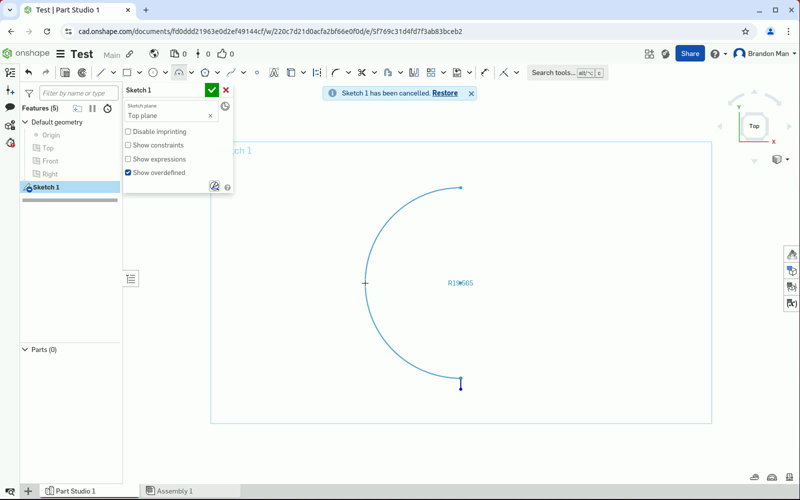
key_up(shift)
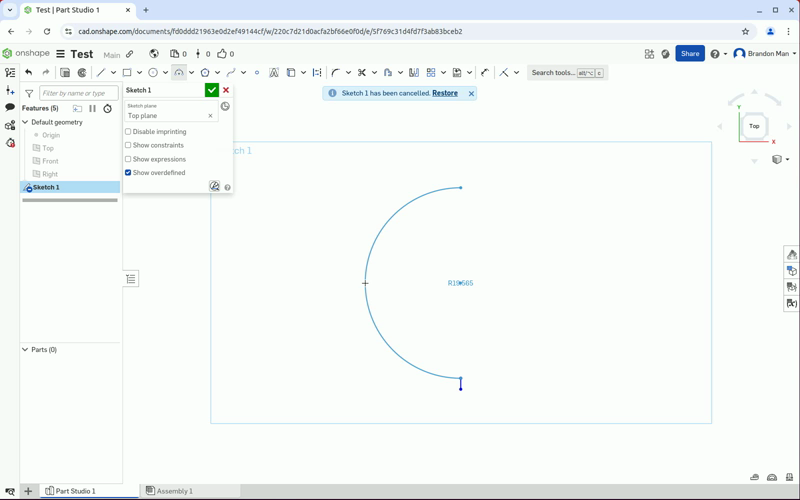
key(esc)
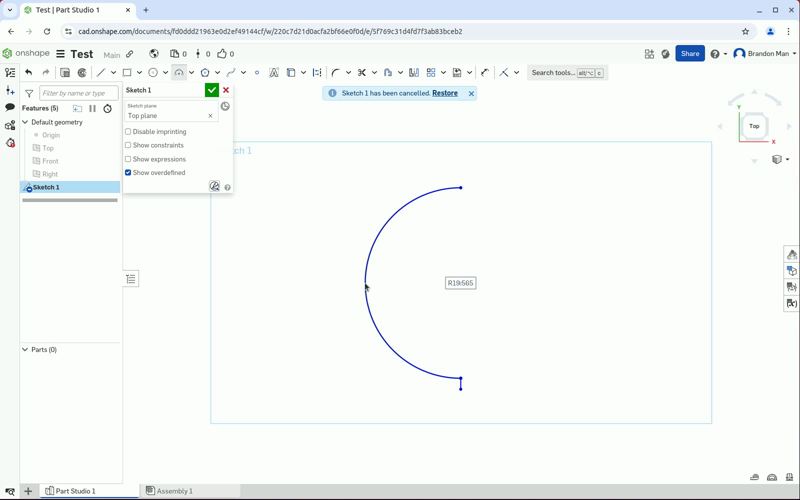
key(l)
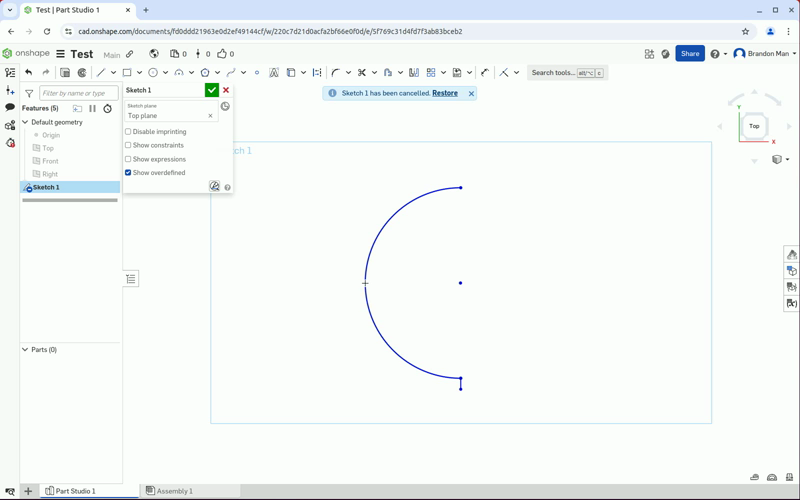
mouse_move(460, 187)
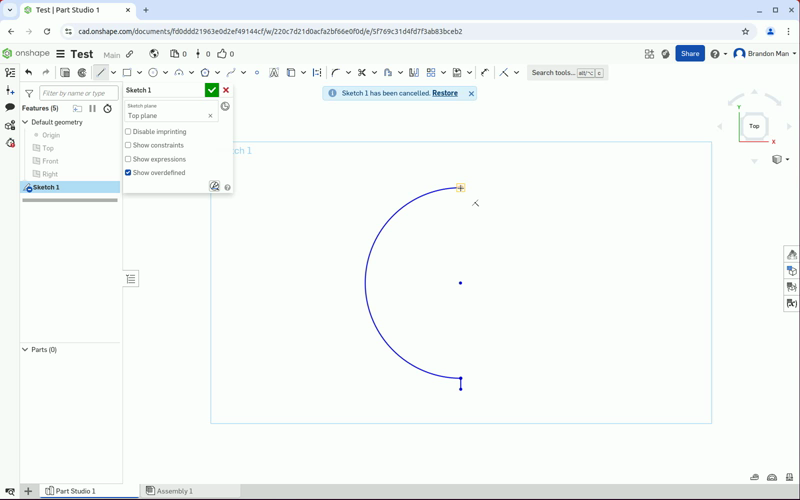
click(460, 187)
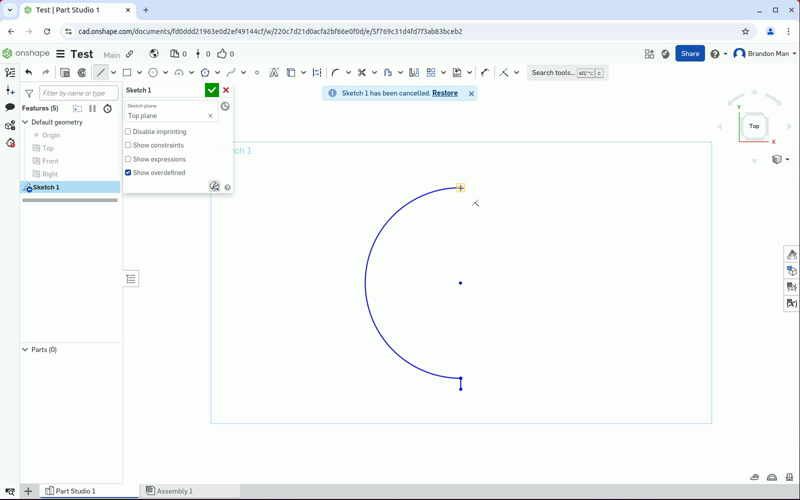
key_down(shift)
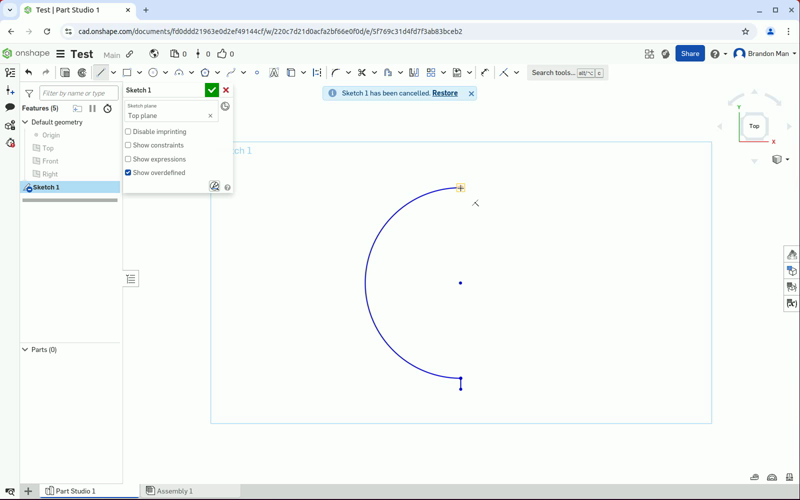
mouse_move(490, 187)
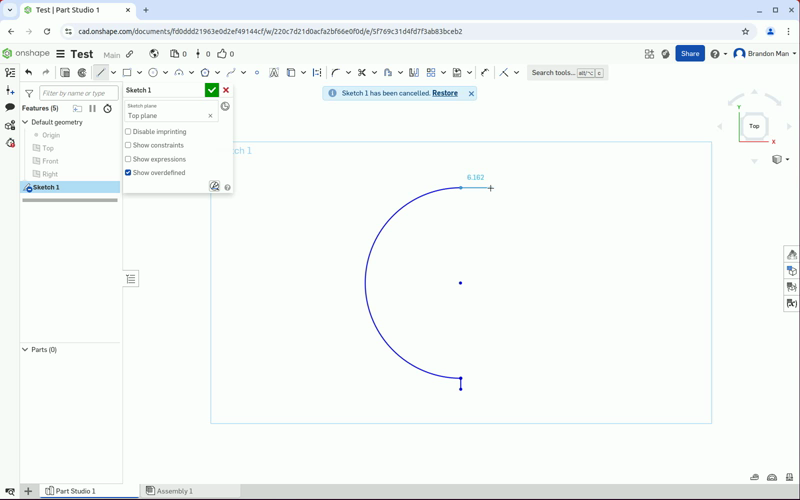
mouse_move(460, 176)
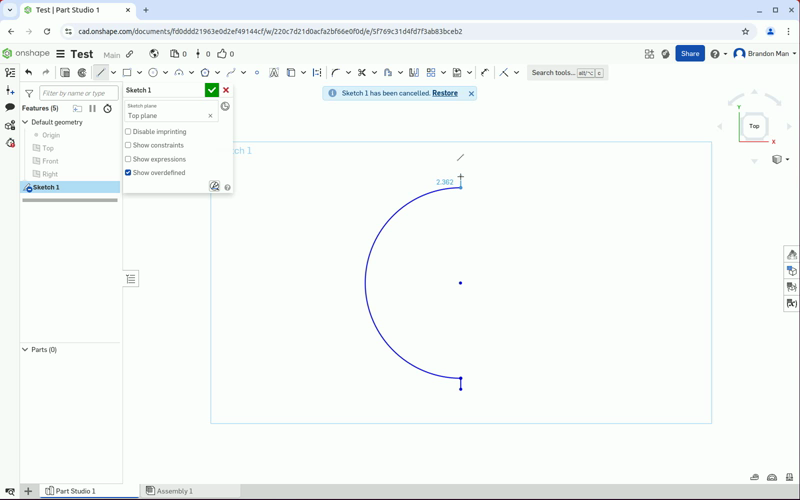
click(460, 176)
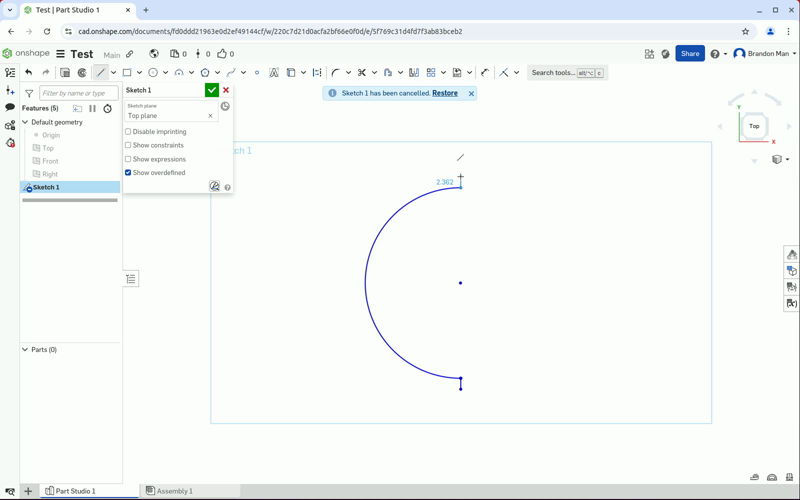
key_up(shift)
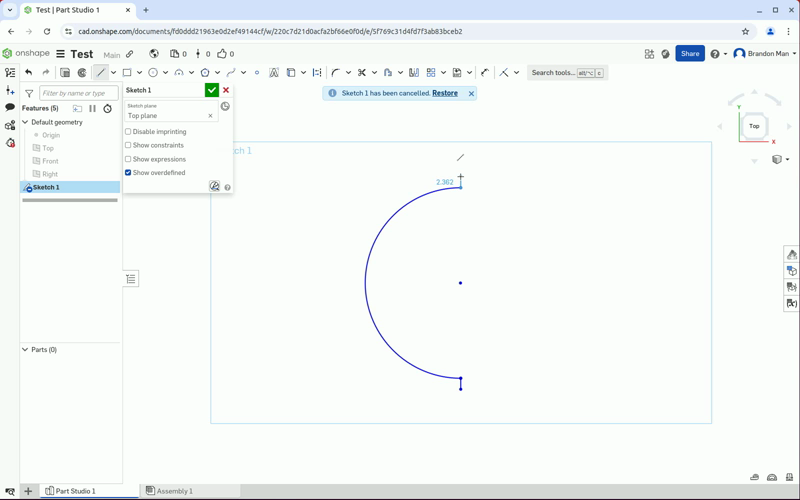
key(esc)
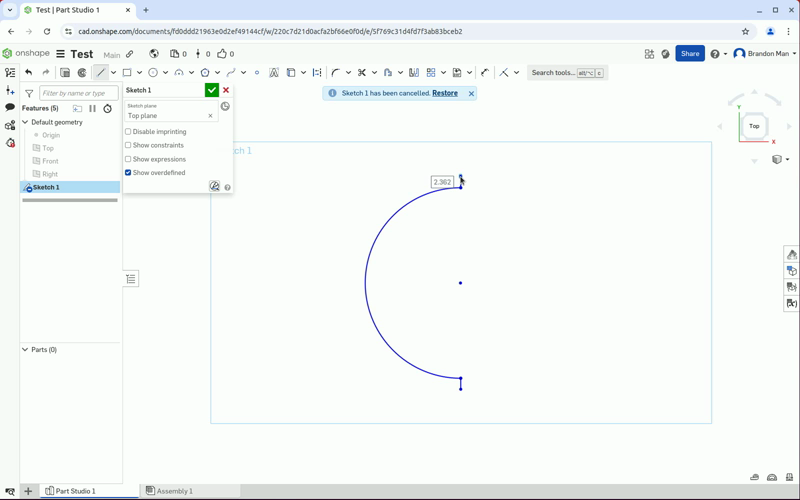
key(a)
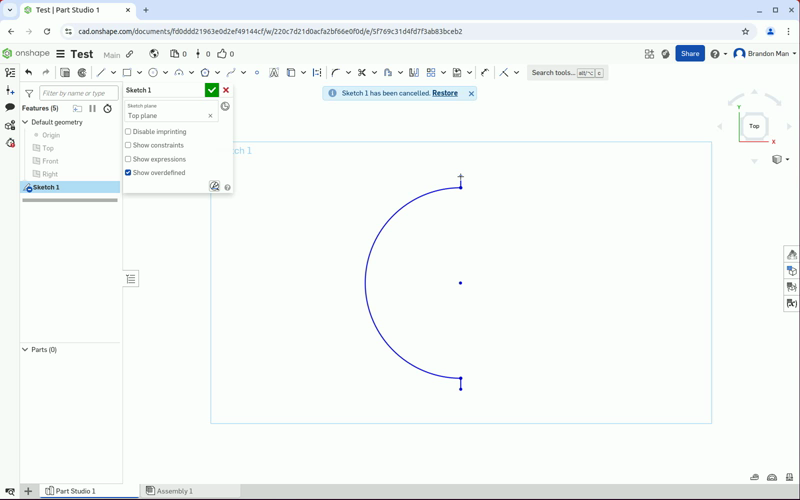
mouse_move(460, 176)
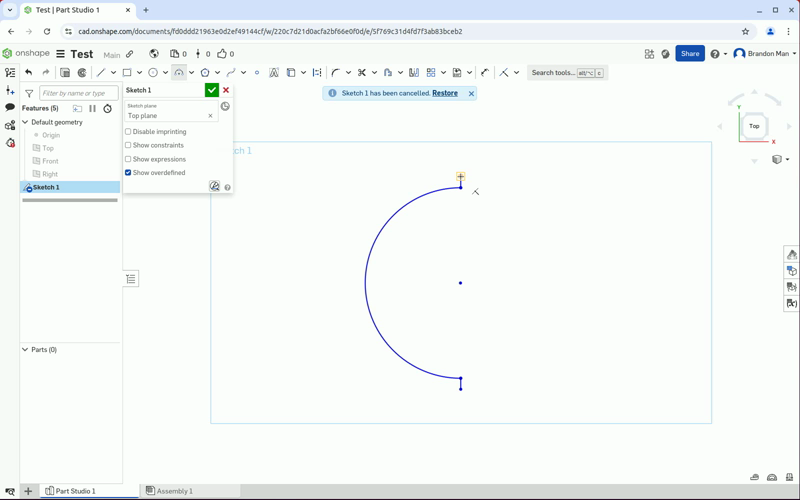
click(460, 176)
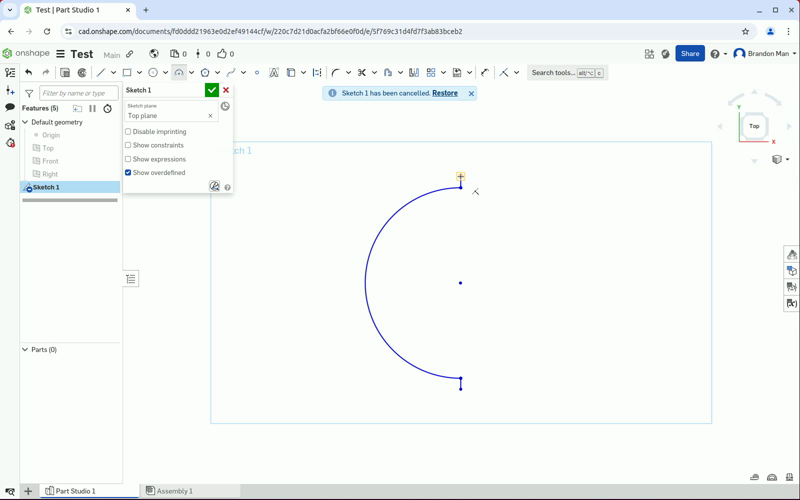
mouse_move(460, 389)
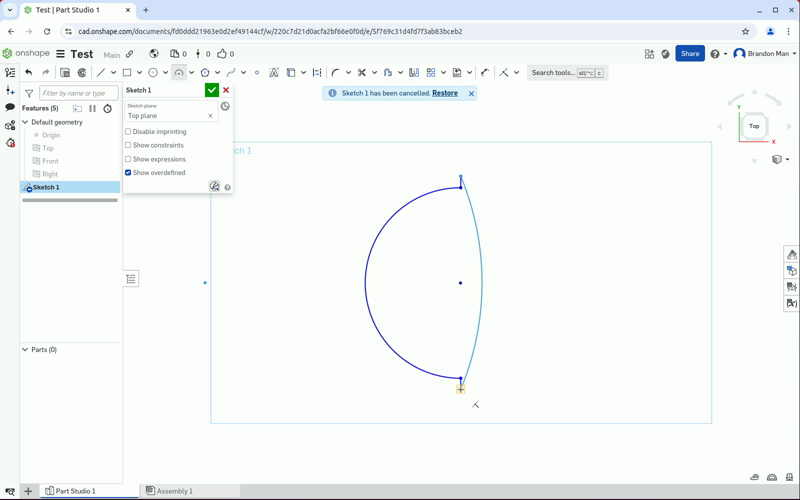
click(460, 389)
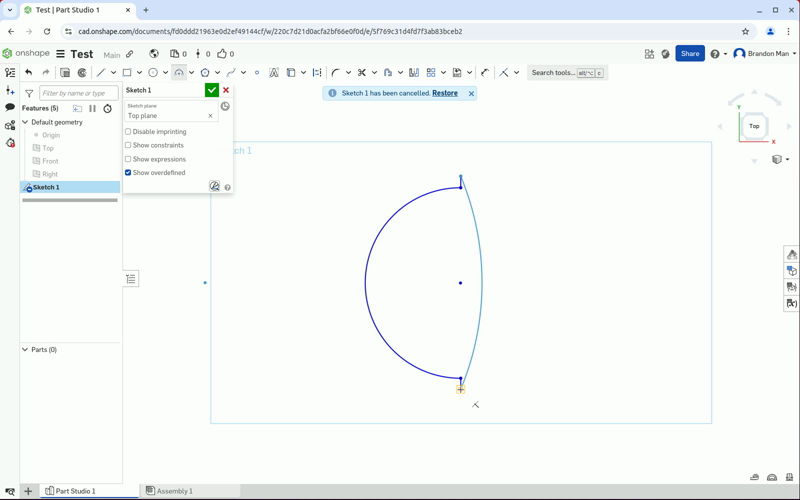
key_down(shift)
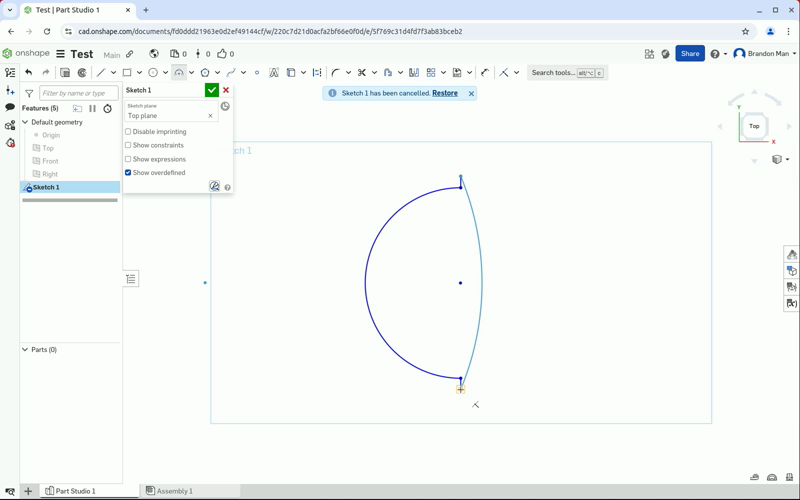
mouse_move(353, 282)
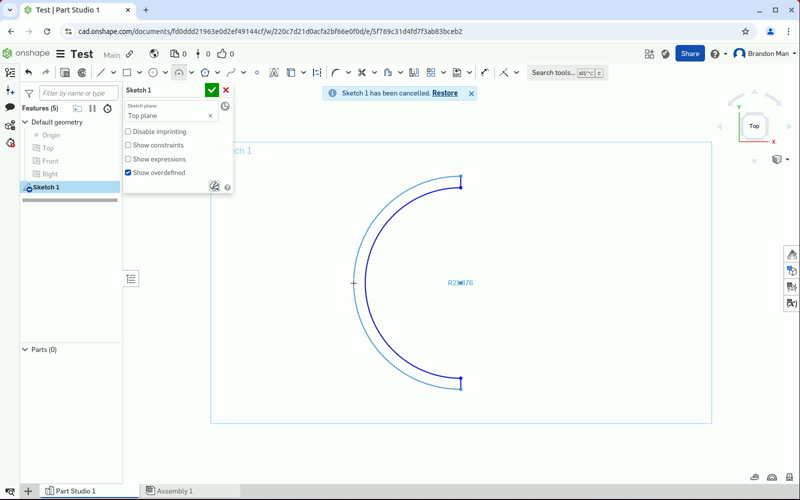
click(353, 282)
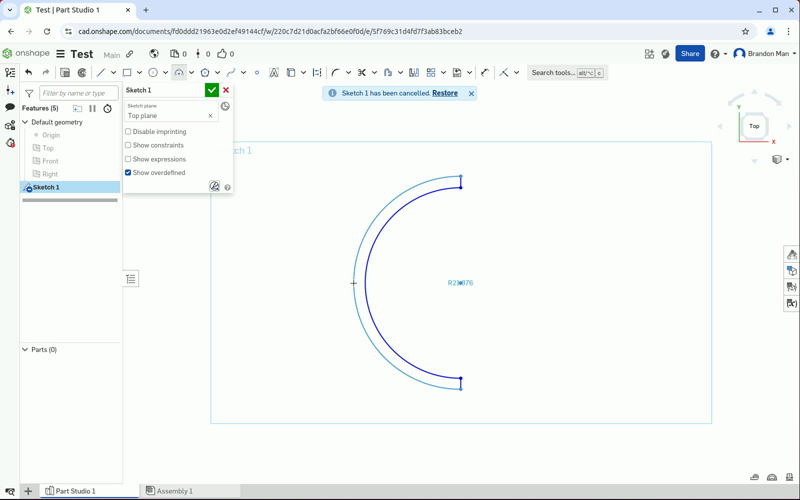
key_up(shift)
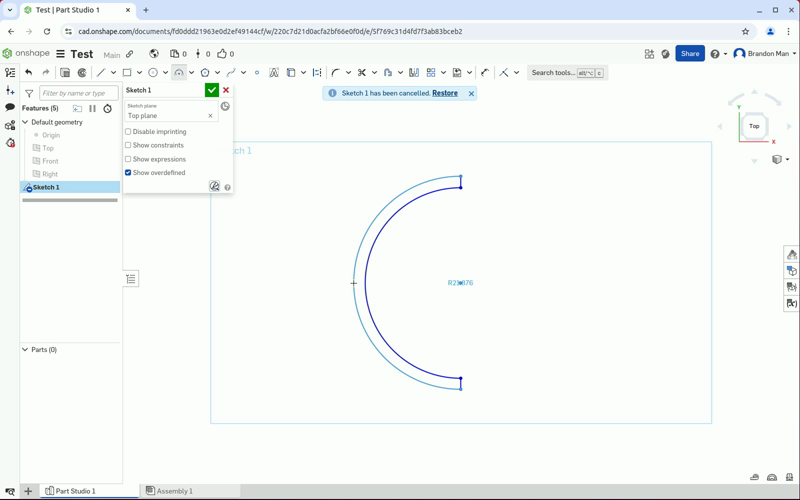
key(esc)
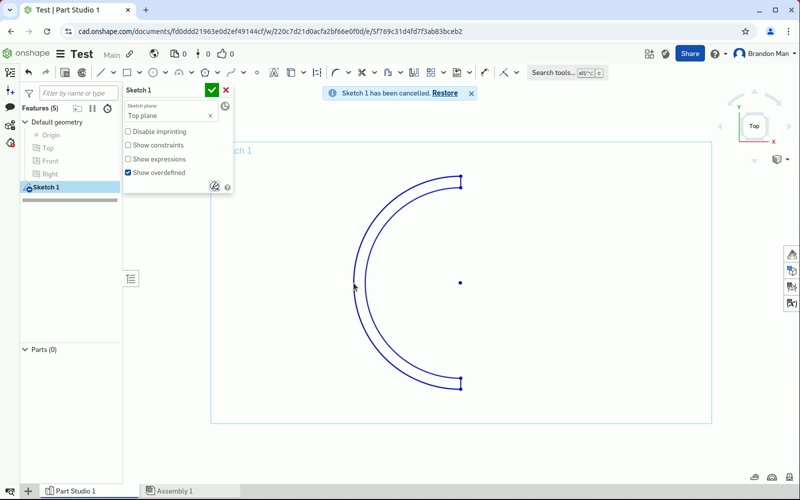
mouse_move(437, 215)
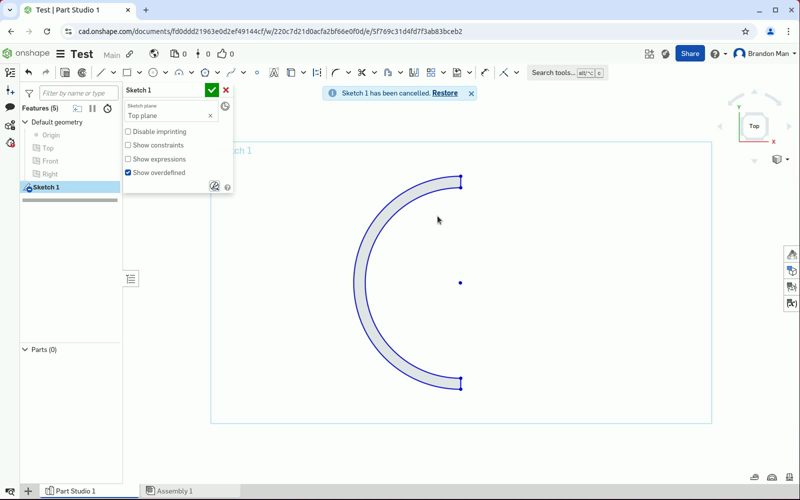
scroll(6)
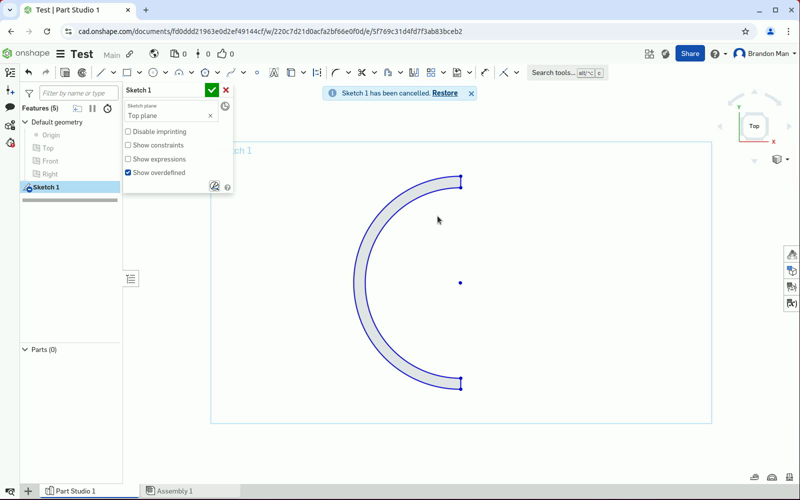
scroll(6)
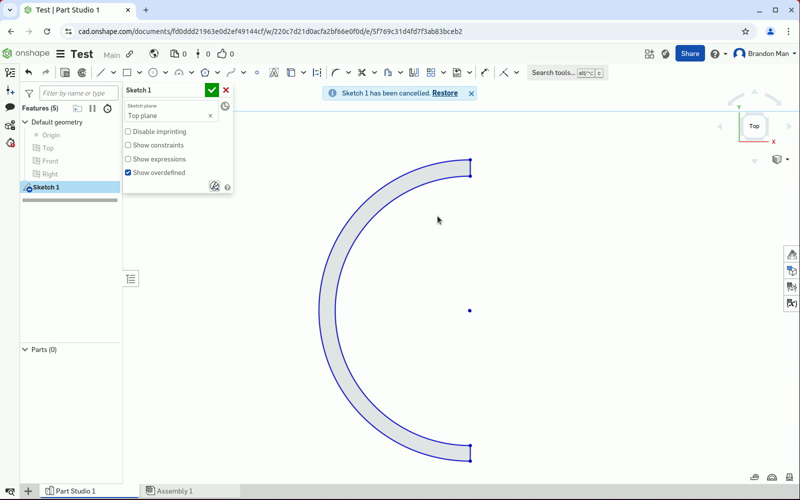
scroll(6)
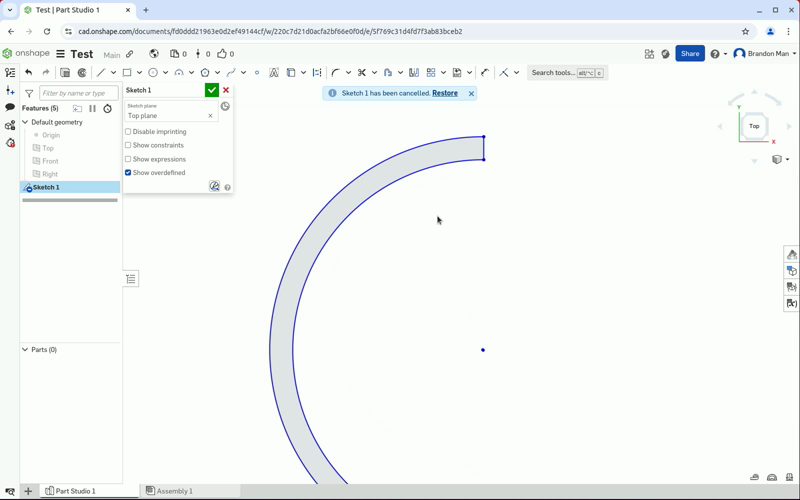
scroll(6)
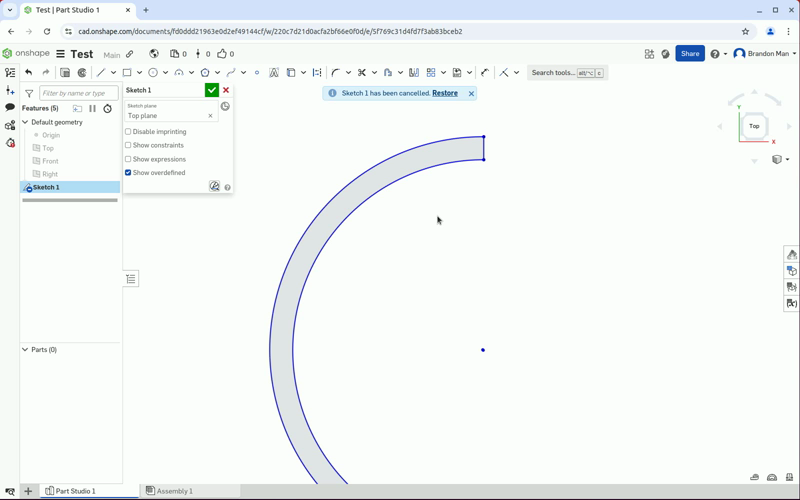
scroll(6)
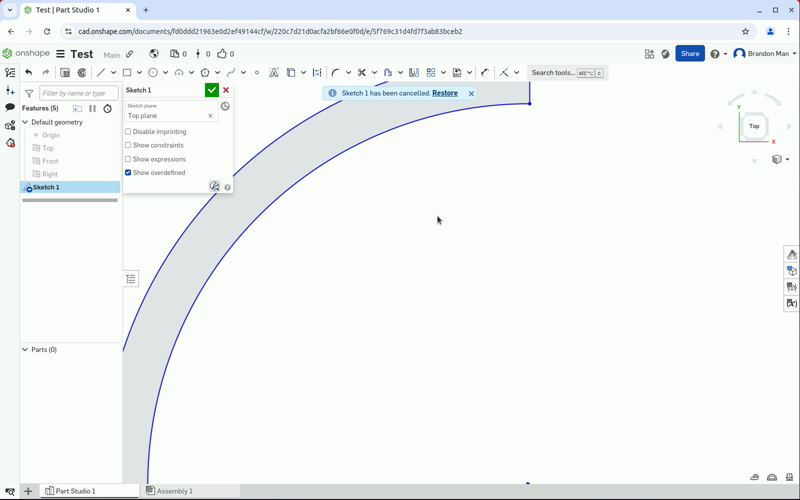
scroll(6)
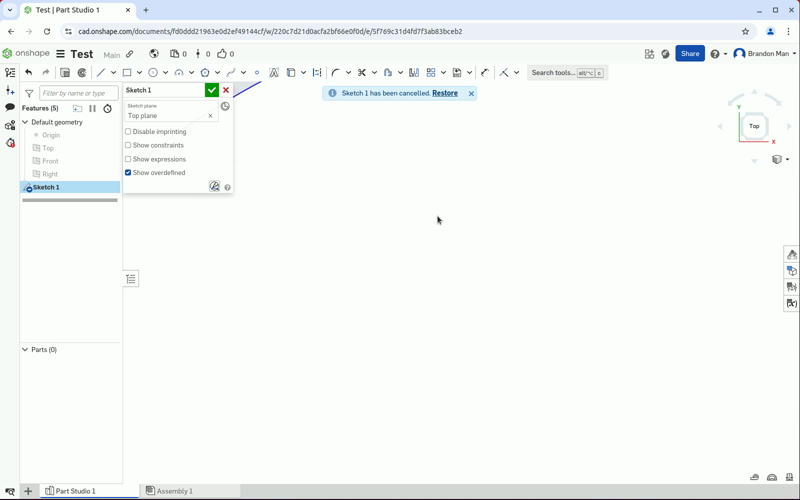
scroll(6)
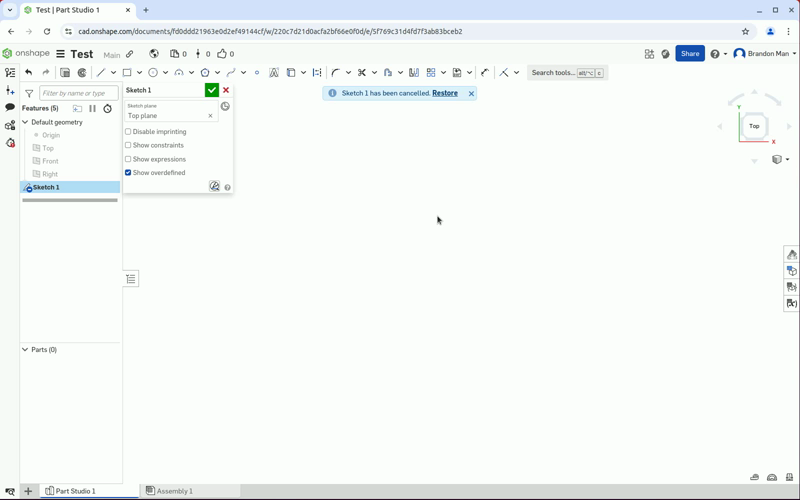
click(437, 215)
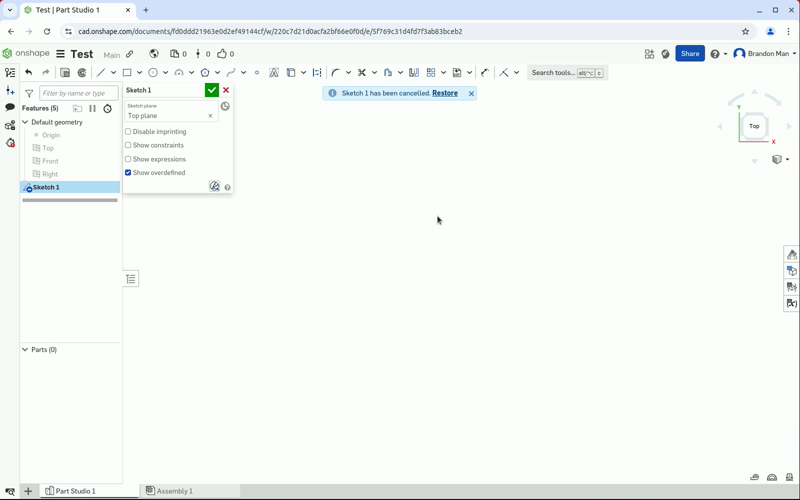
scroll(-6)
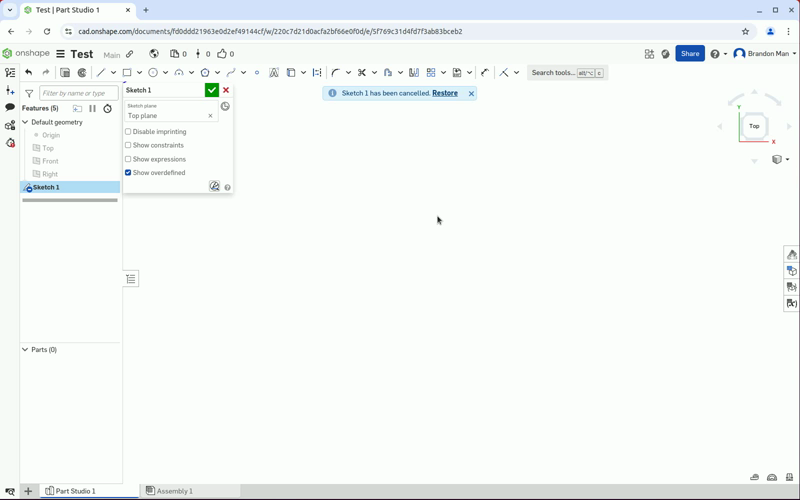
scroll(-6)
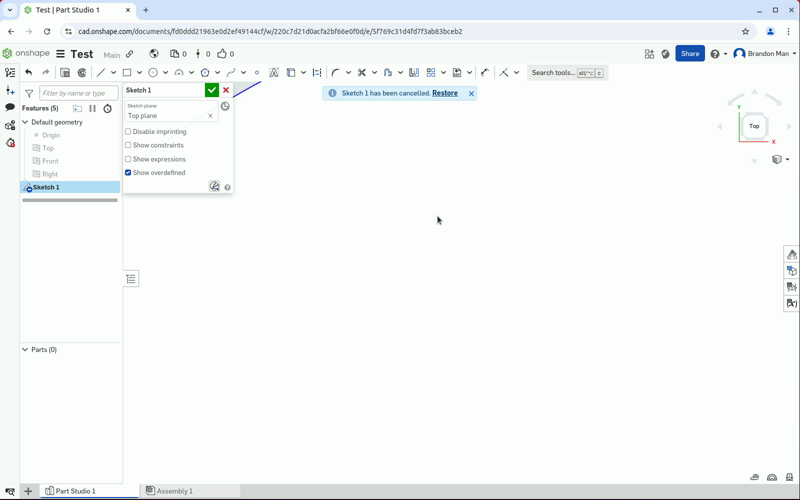
scroll(-6)
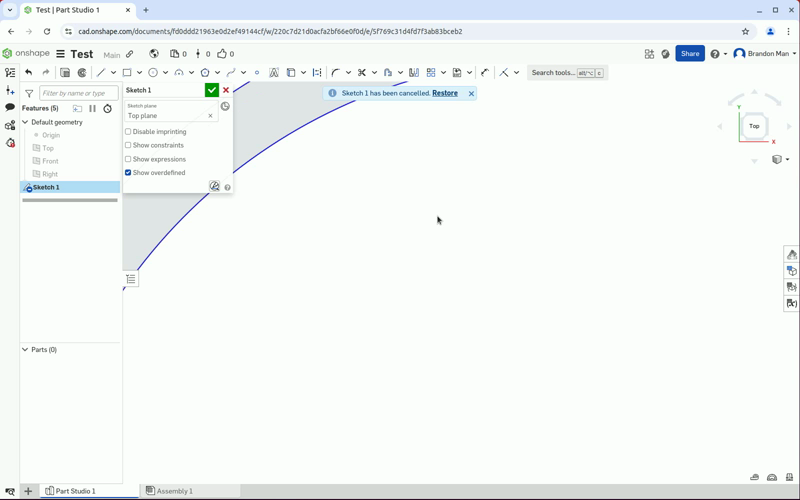
scroll(-6)
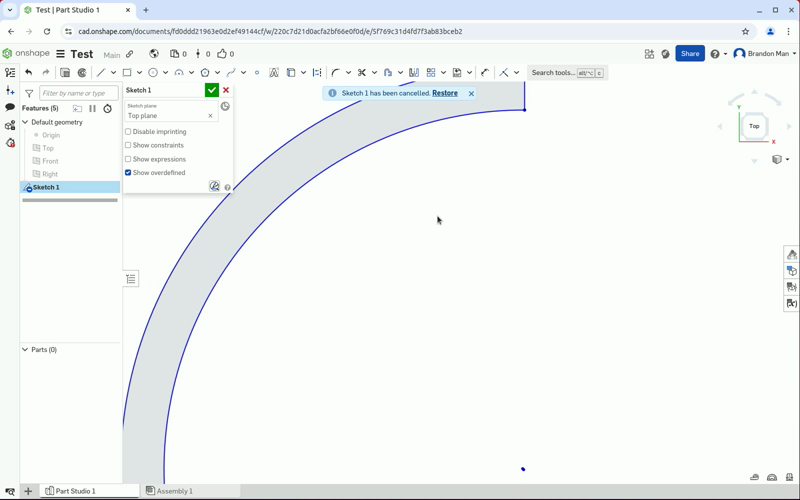
scroll(-6)
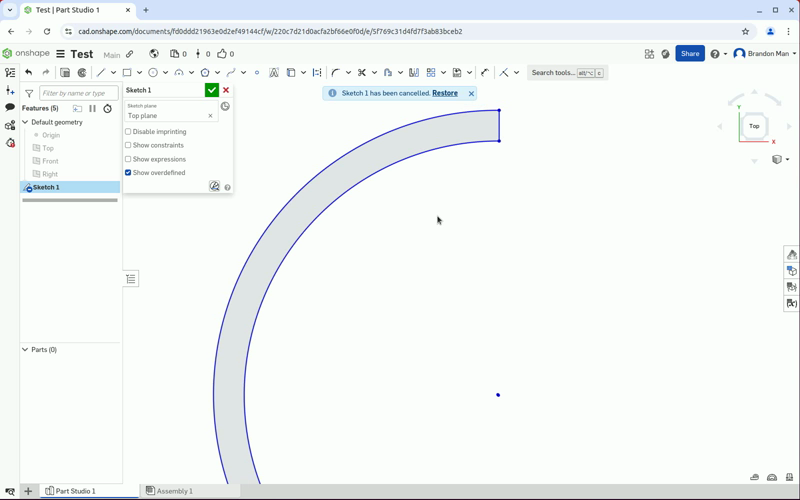
scroll(-6)
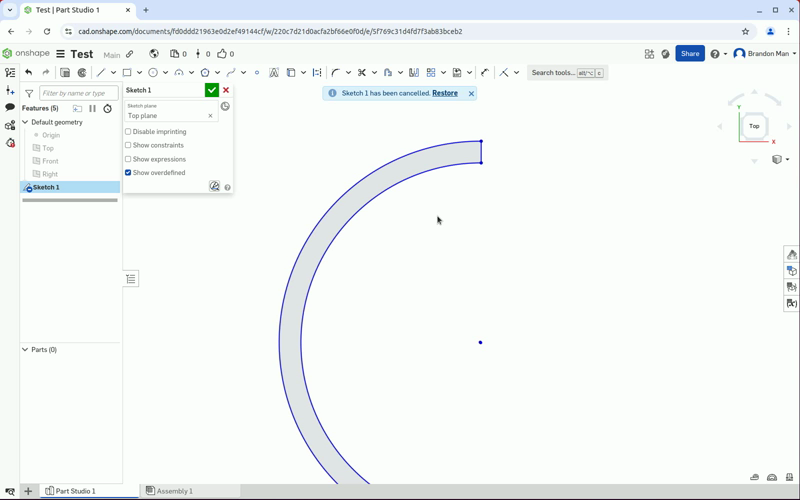
scroll(-6)
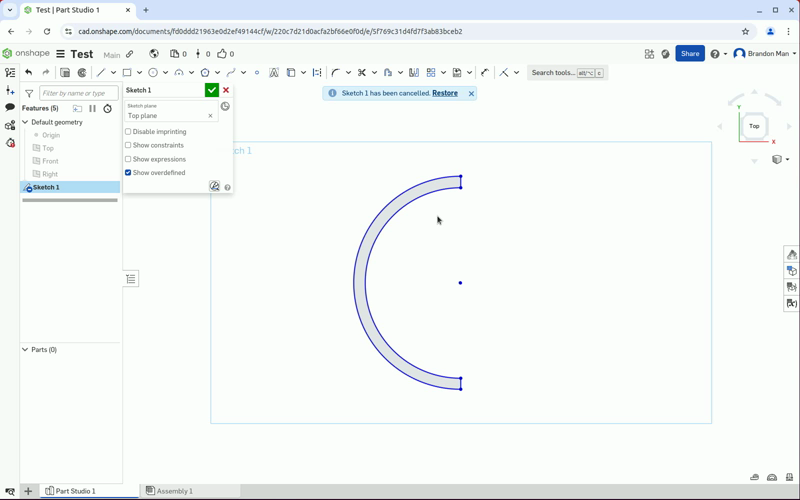
mouse_move(73, 352)
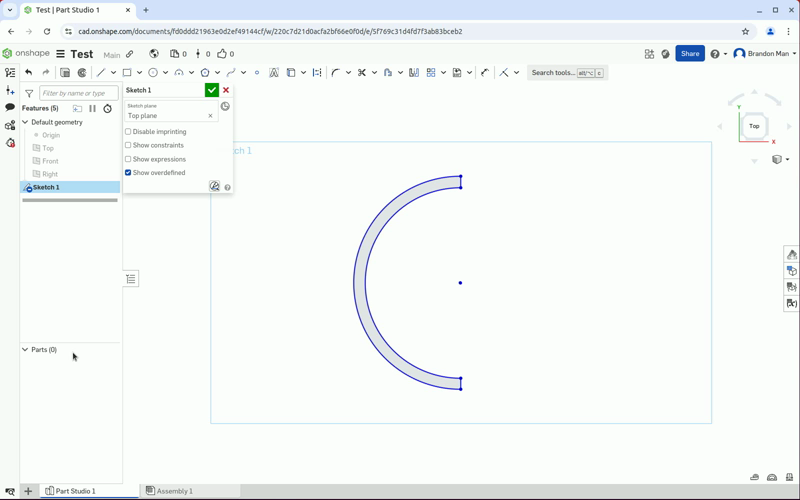
key(shift+y)
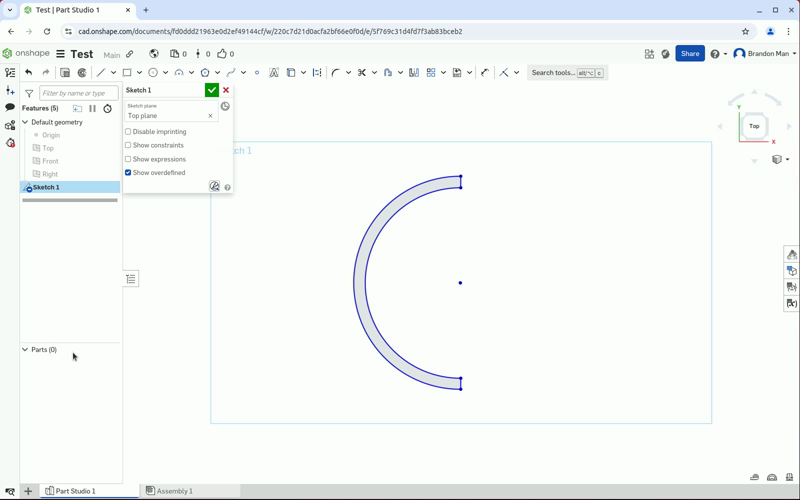
key(shift+e)
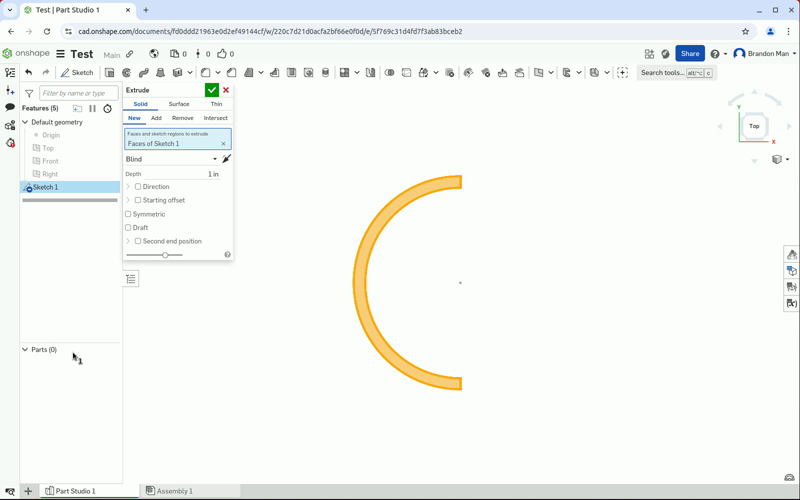
mouse_move(143, 106)
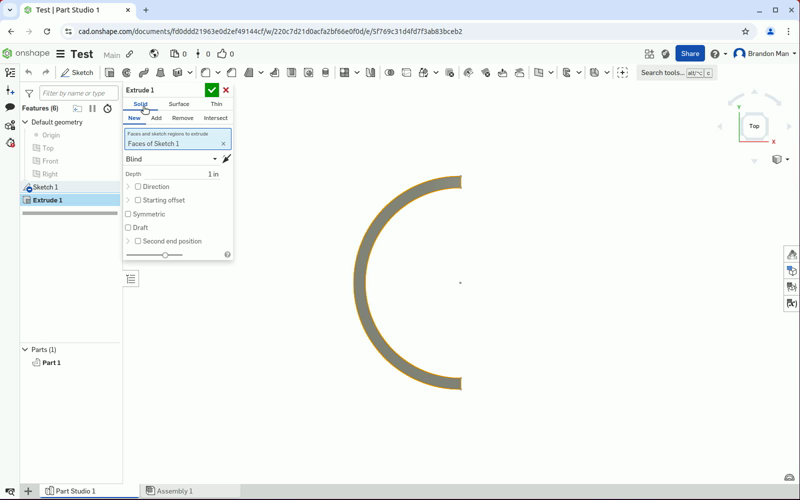
click(143, 106)
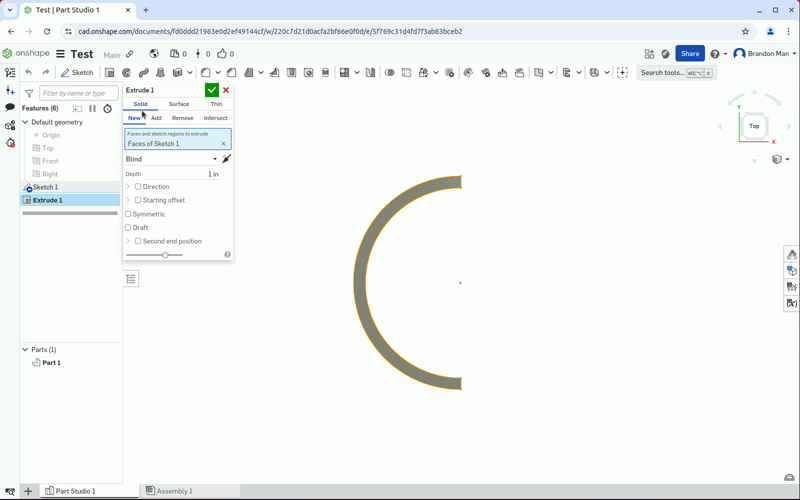
mouse_move(137, 120)
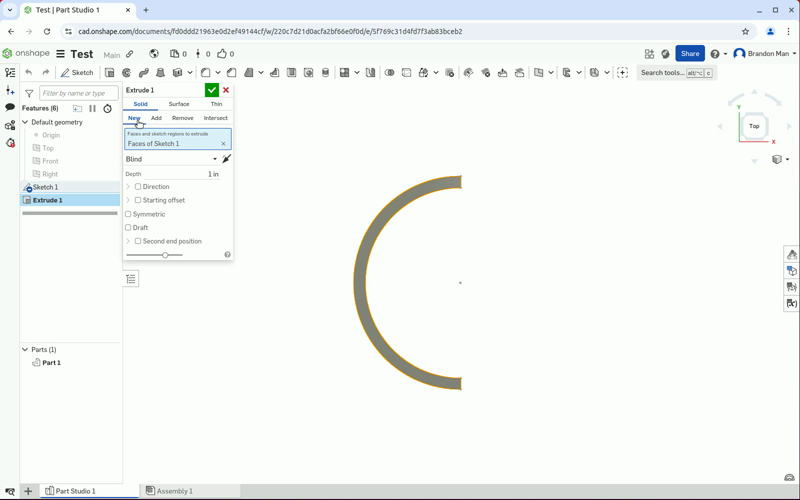
click(137, 120)
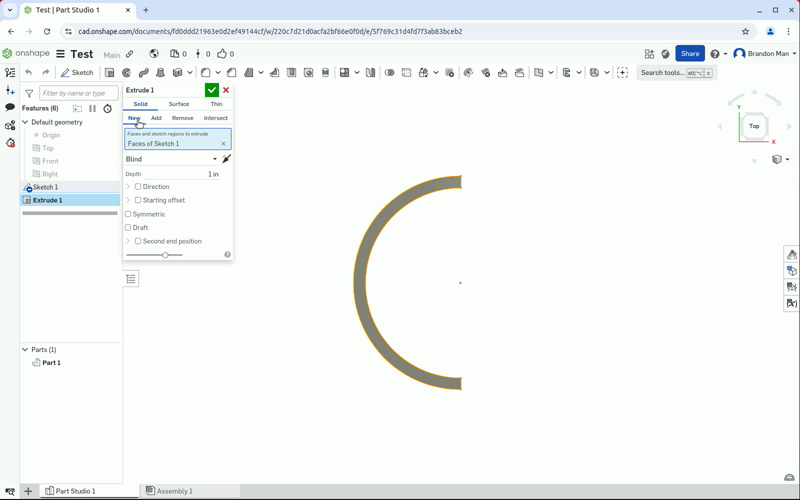
key(tab, 4)
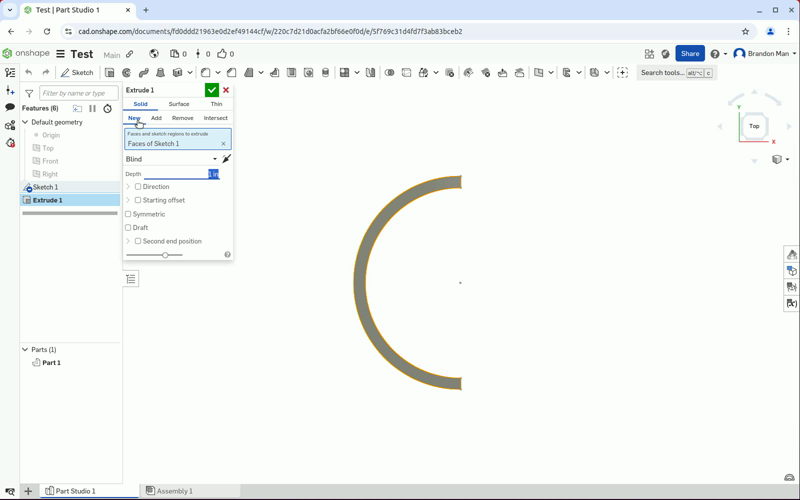
text(4.333)
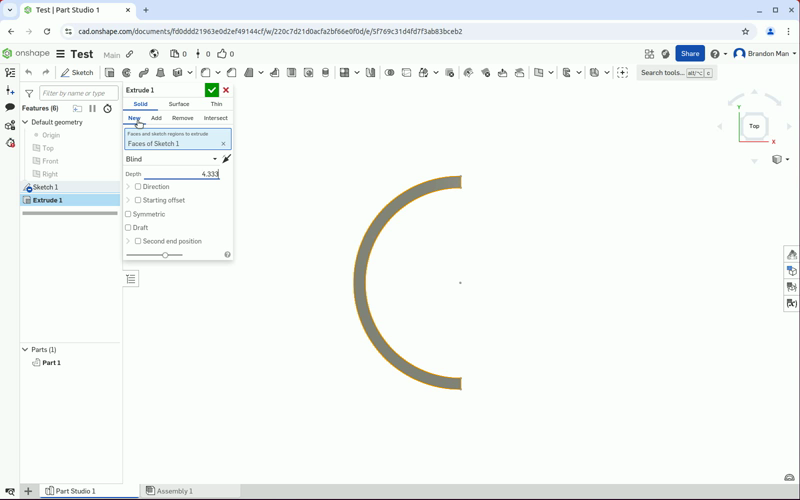
key(enter)
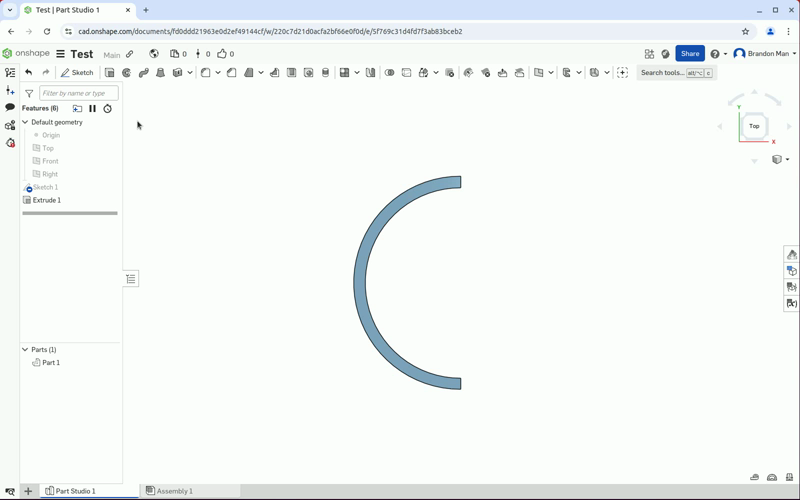
key(shift+h)
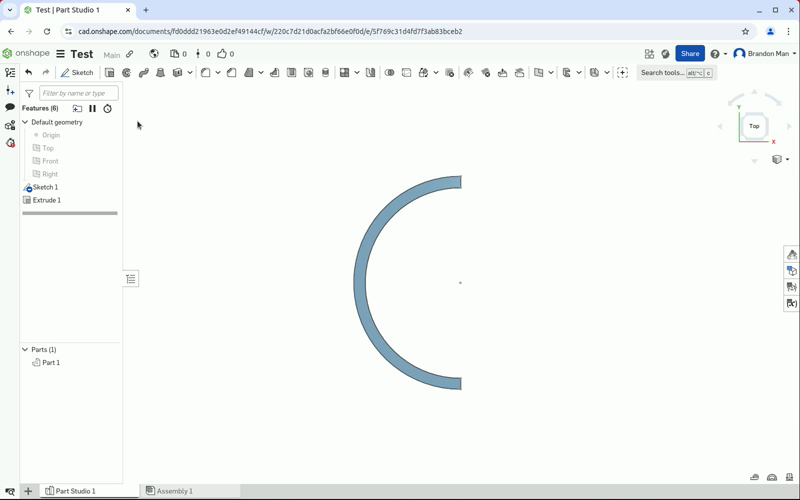
key(shift+h)
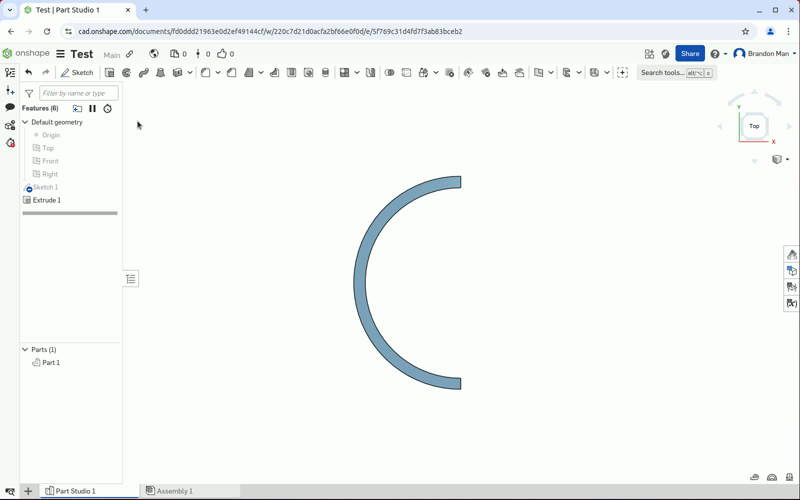
mouse_move(73, 189)
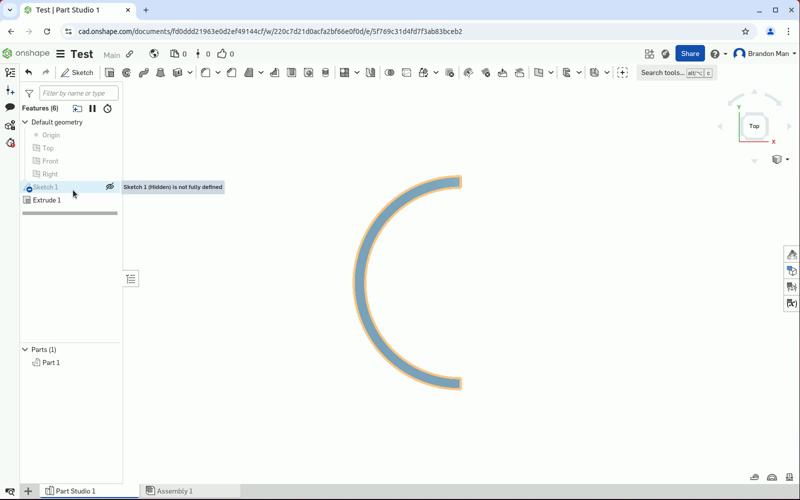
click(73, 189)
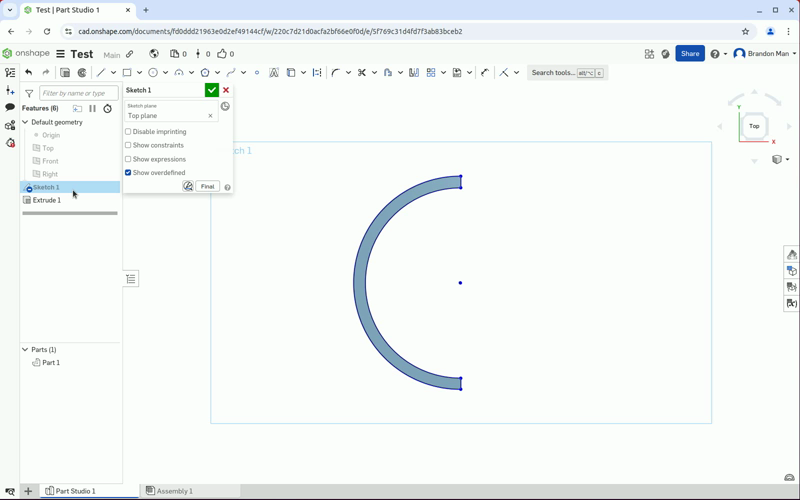
mouse_move(229, 92)
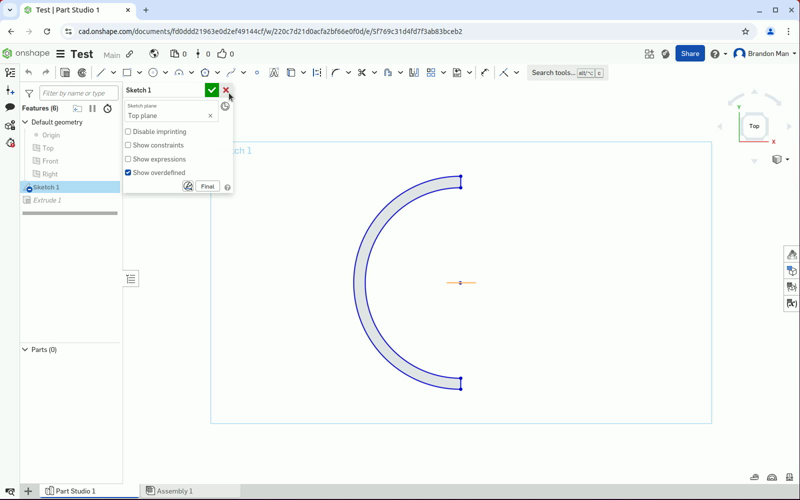
click(229, 92)
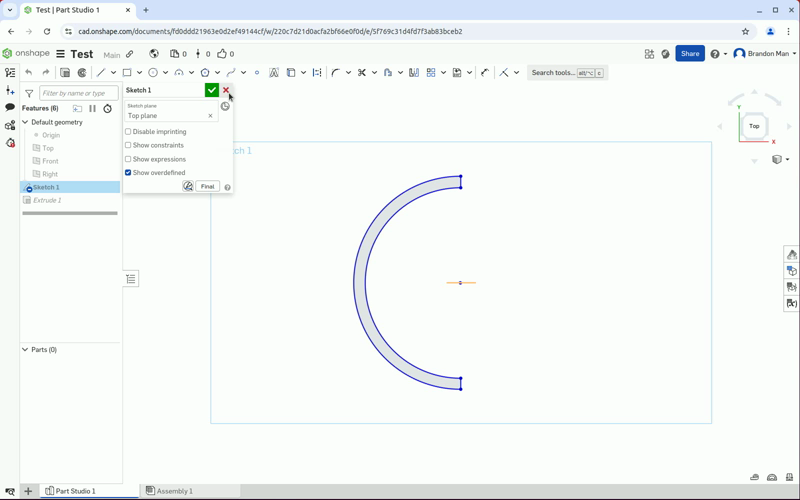
key(shift+s)
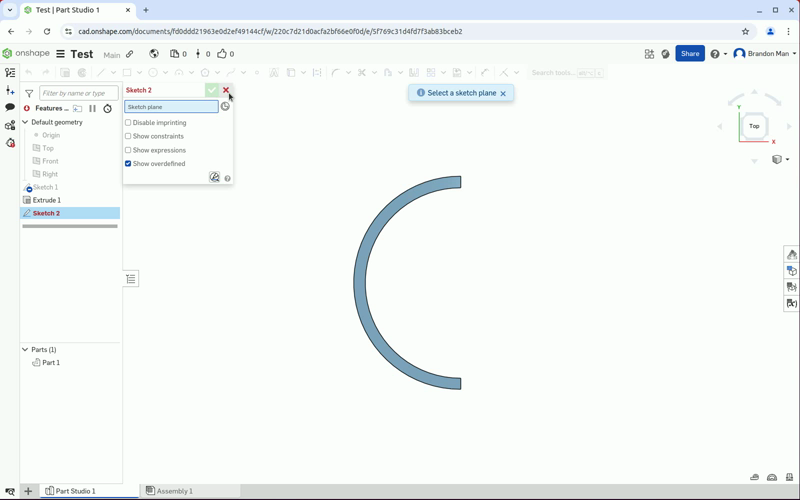
mouse_move(73, 150)
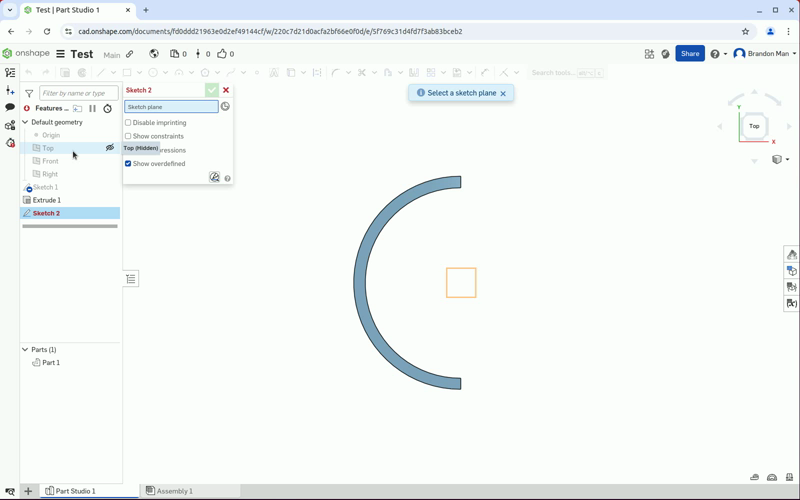
click(73, 150)
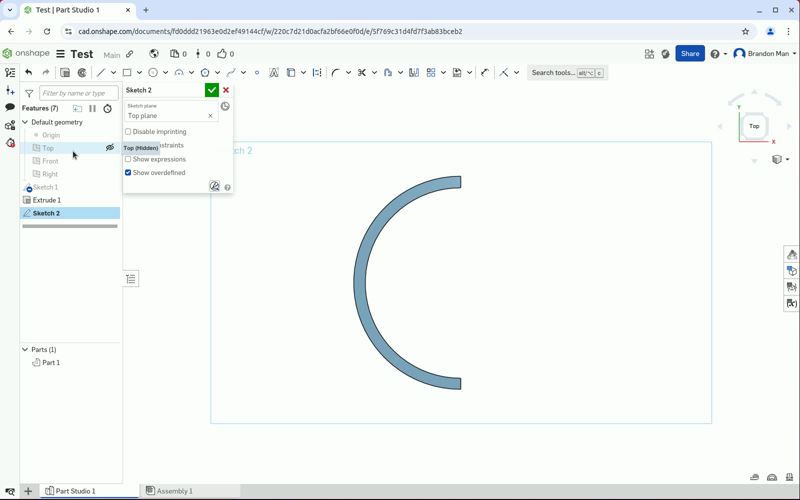
mouse_move(73, 352)
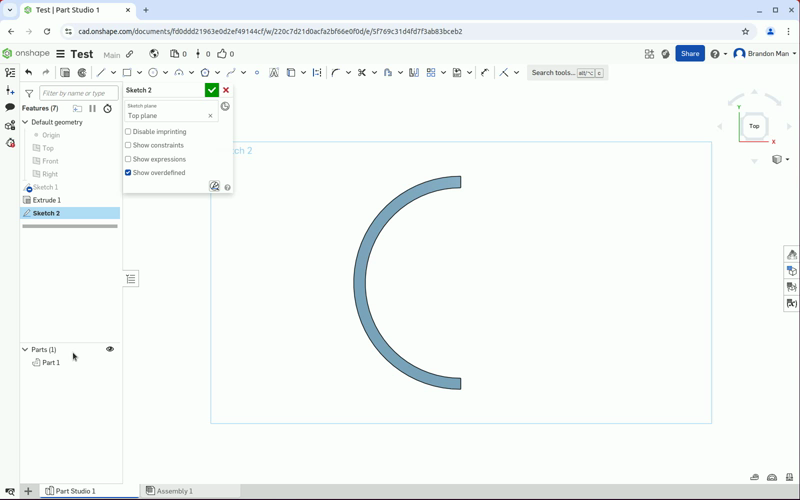
key(y)
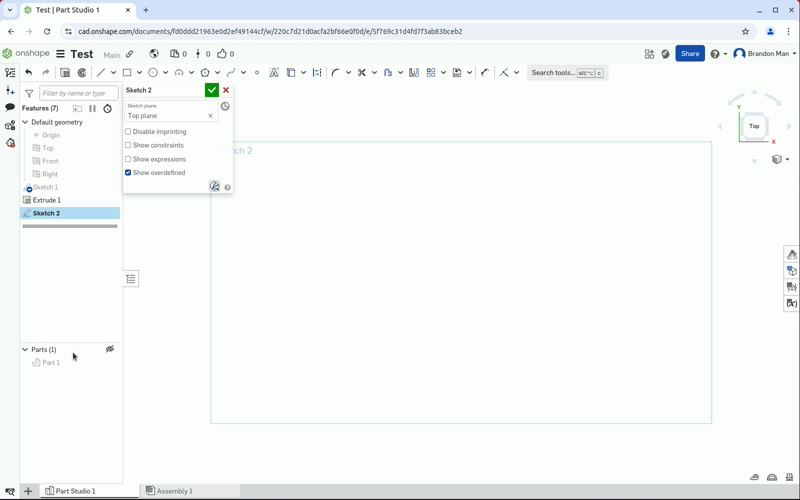
key(a)
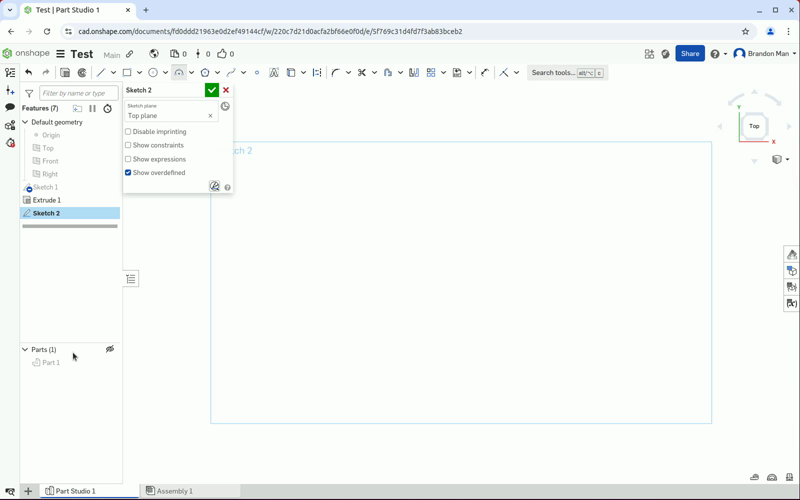
key_down(shift)
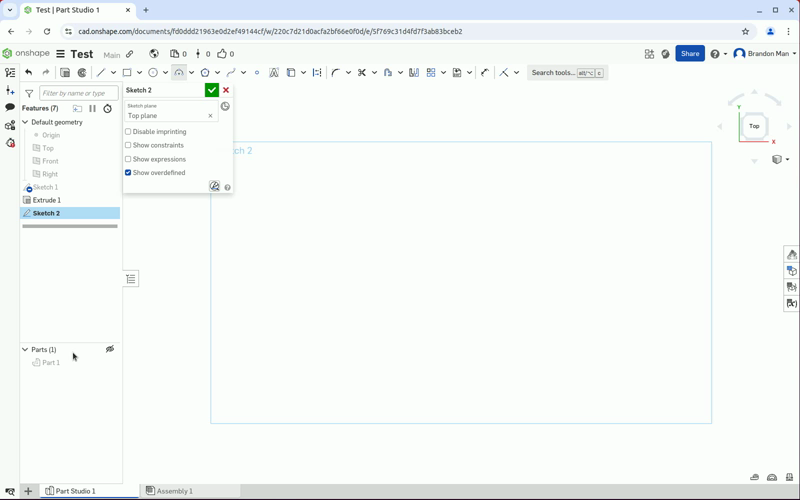
mouse_move(460, 389)
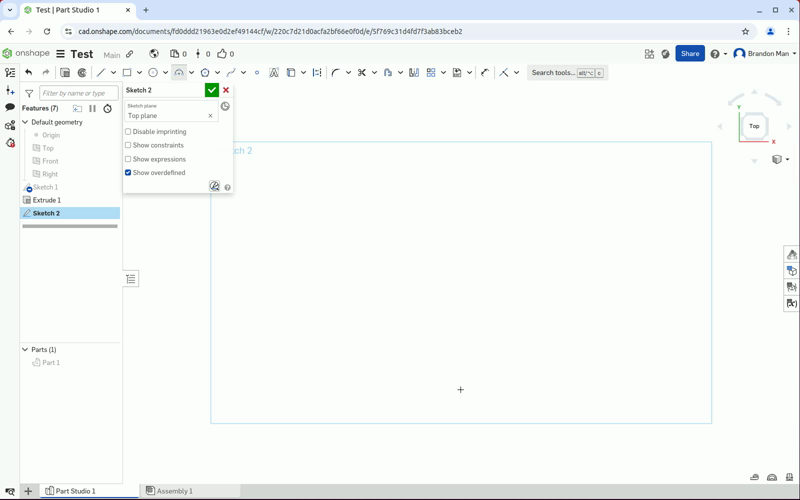
click(460, 389)
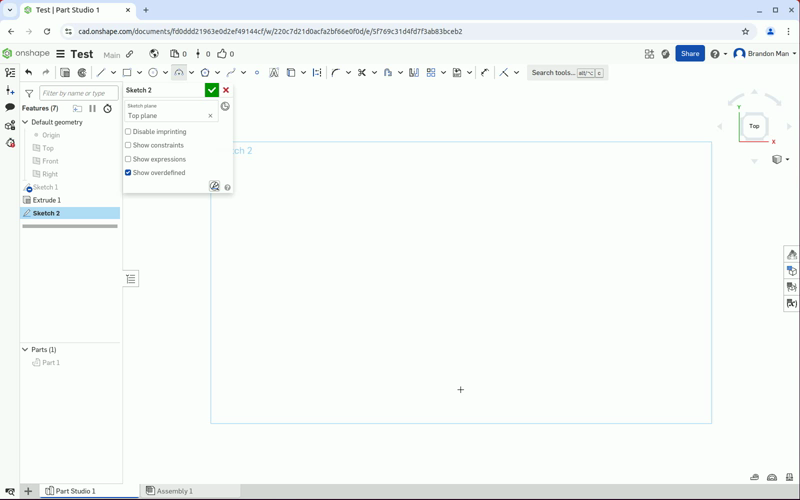
key_up(shift)
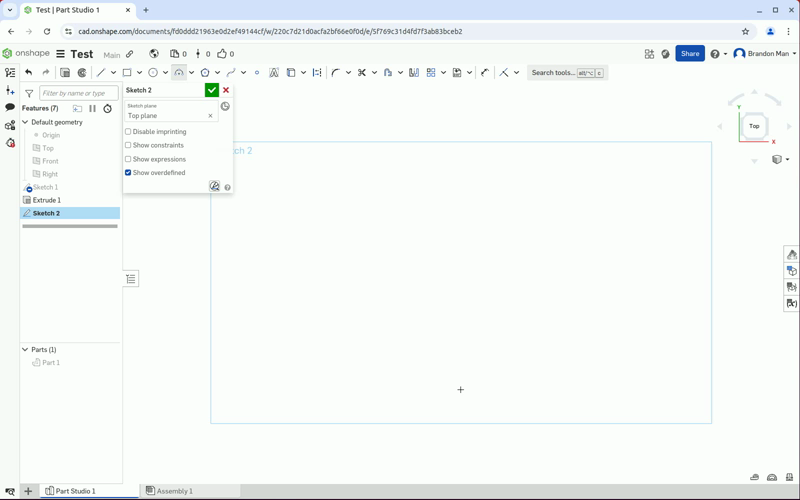
key_down(shift)
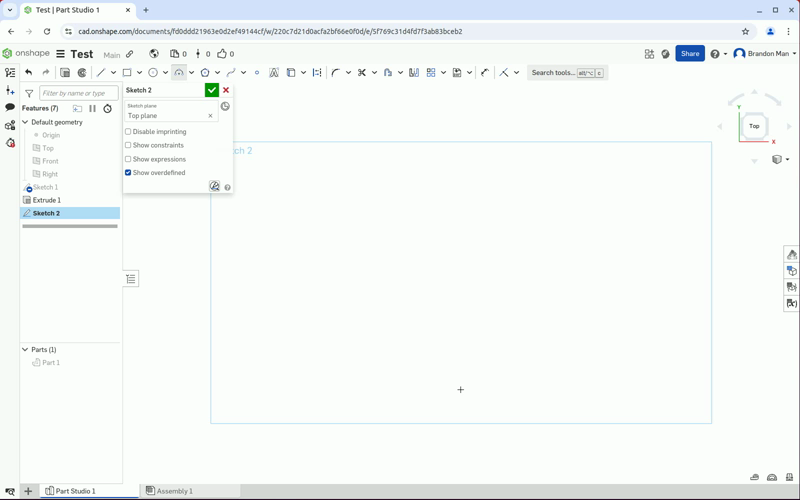
mouse_move(460, 176)
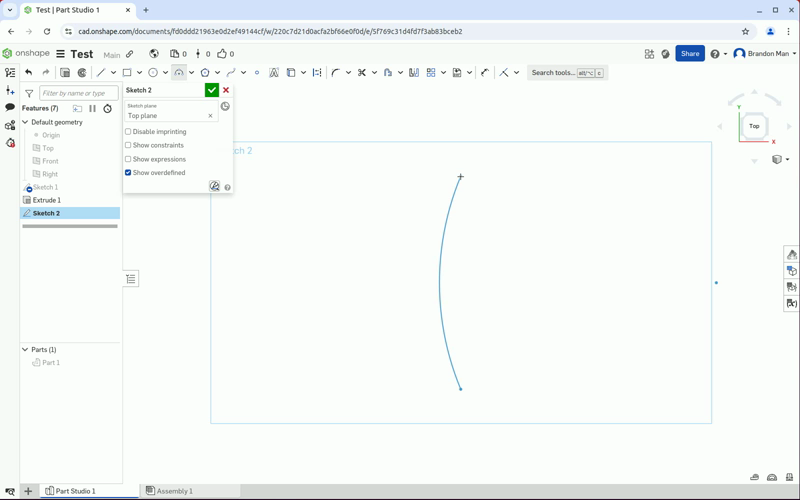
click(460, 176)
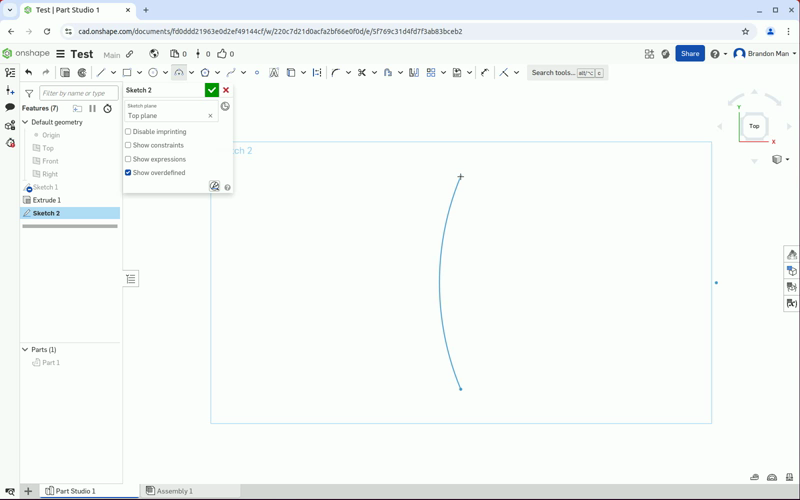
mouse_move(567, 282)
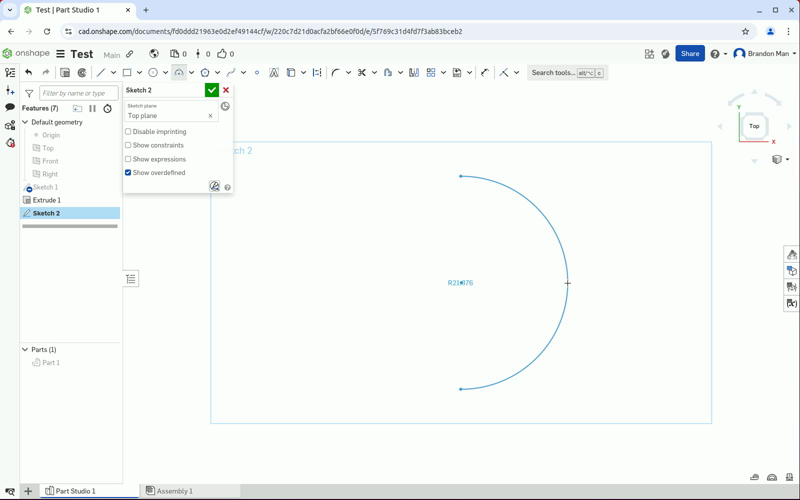
click(567, 282)
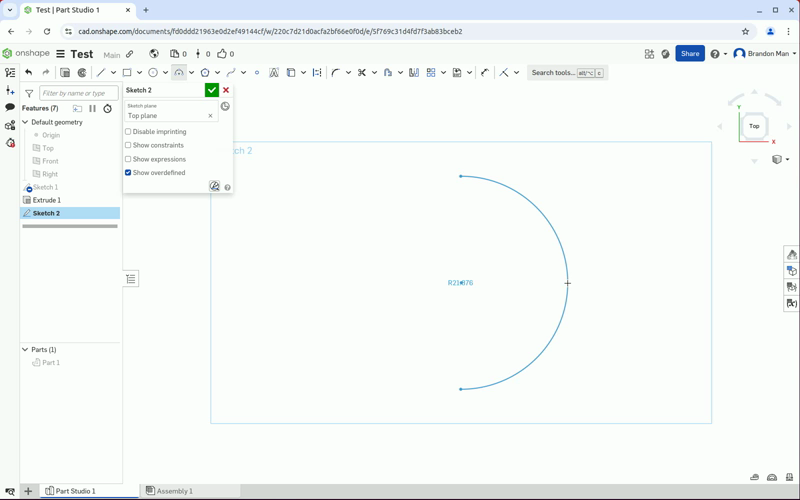
key_up(shift)
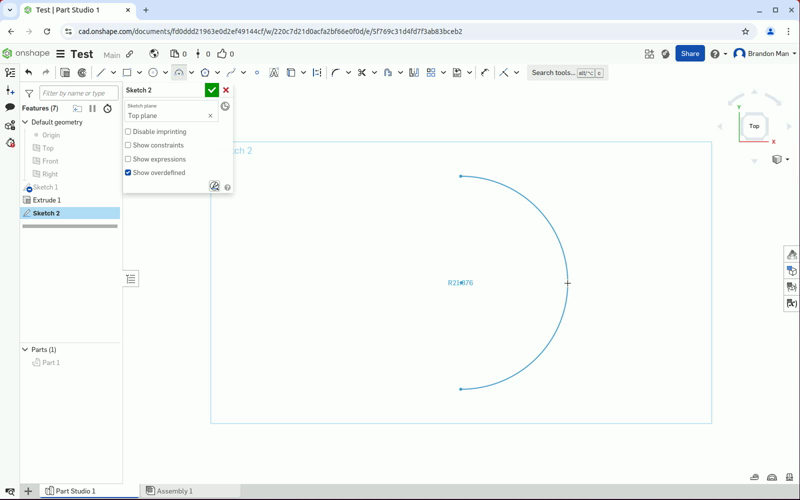
key(esc)
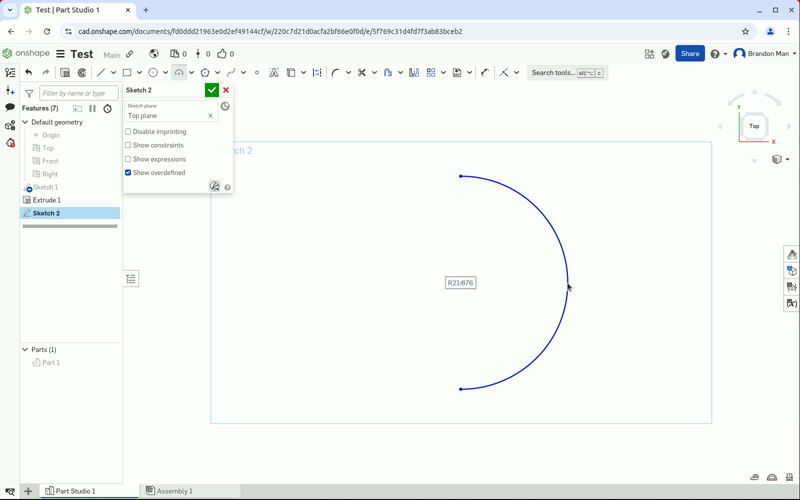
key(l)
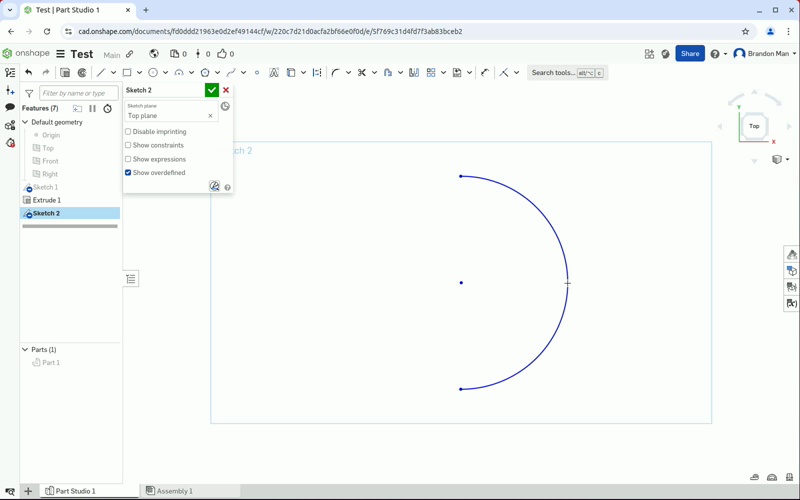
mouse_move(460, 176)
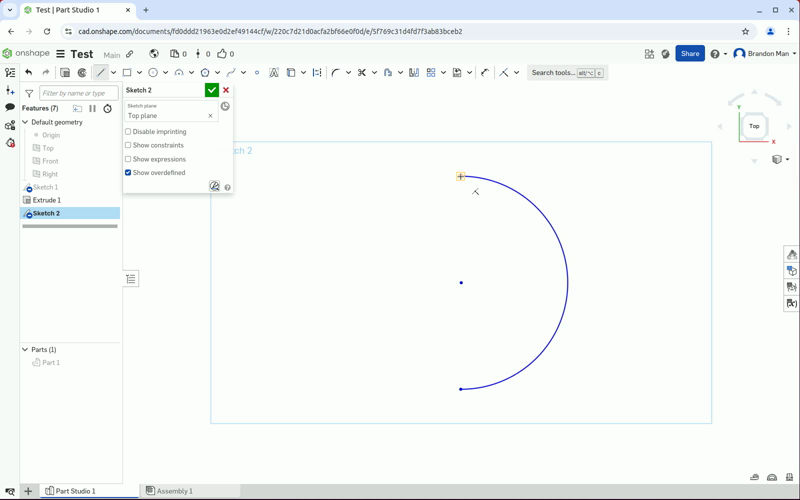
click(460, 176)
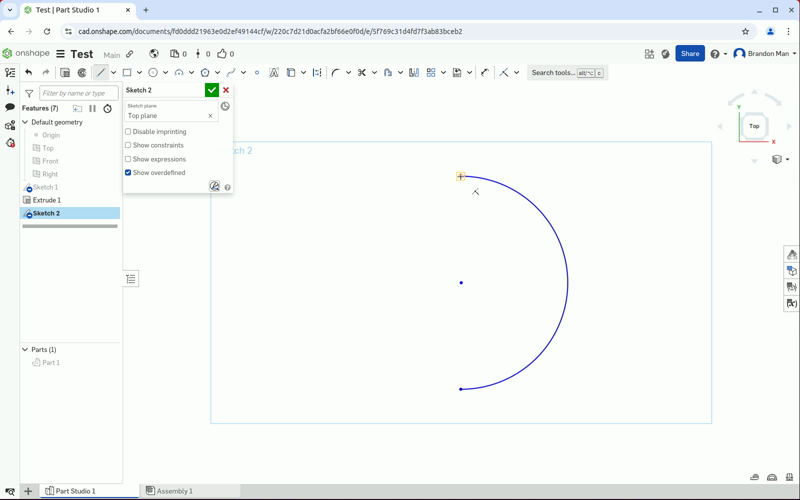
key_down(shift)
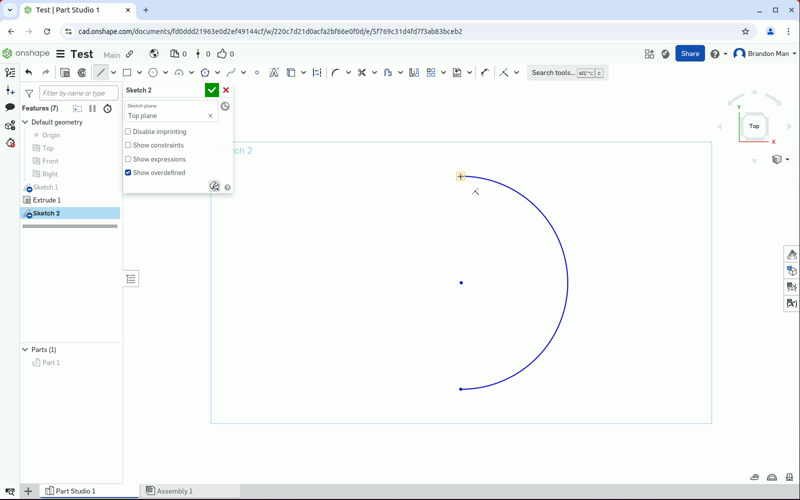
mouse_move(490, 176)
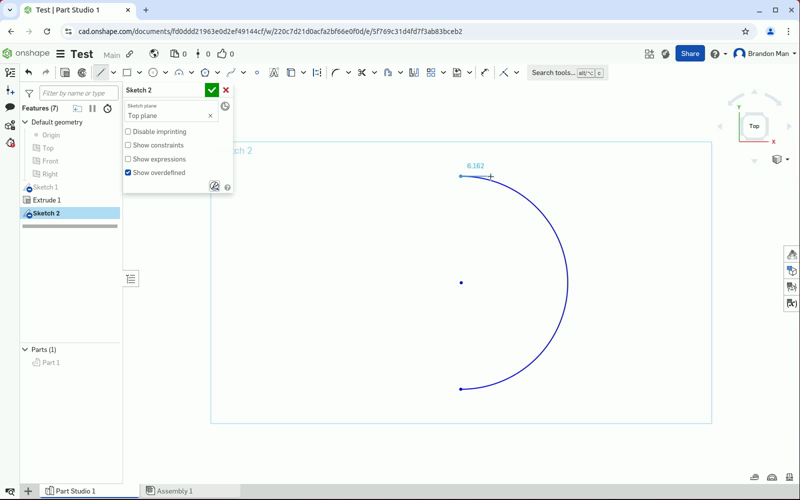
mouse_move(460, 187)
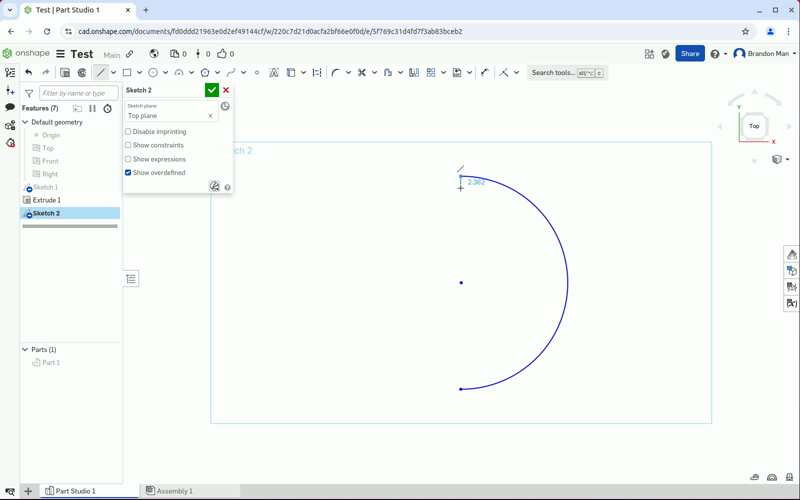
click(460, 187)
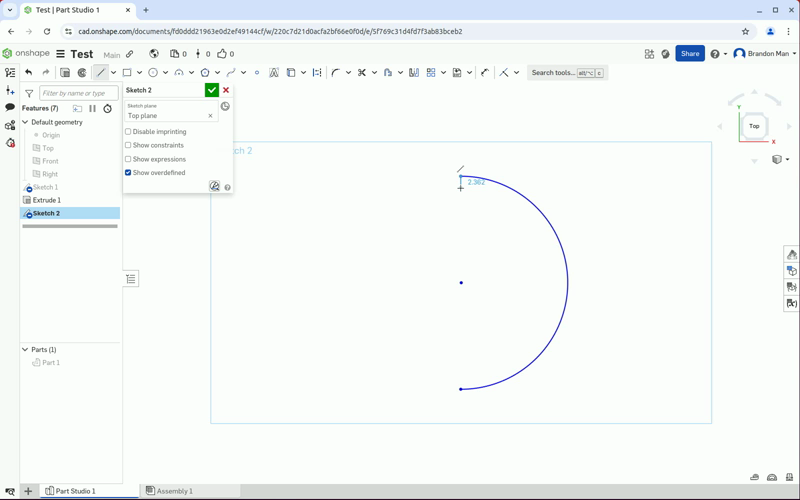
key_up(shift)
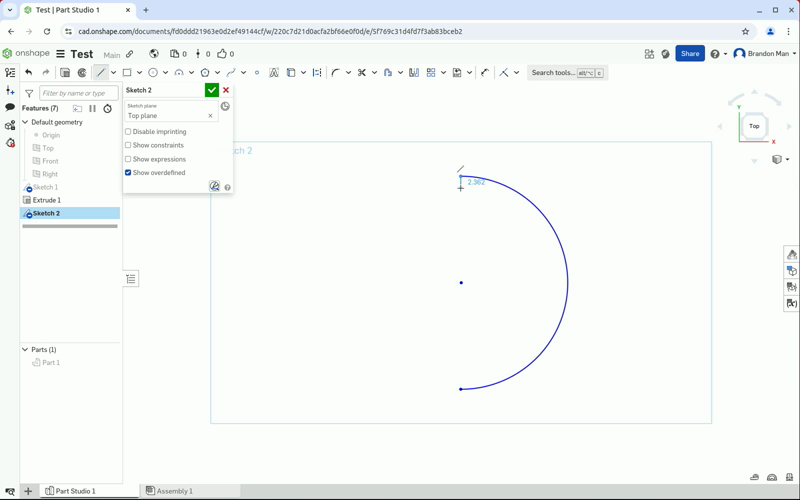
key(esc)
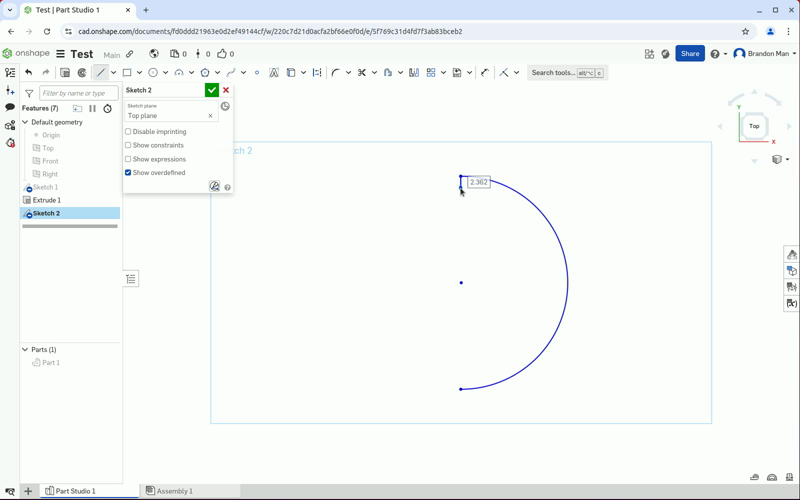
key(a)
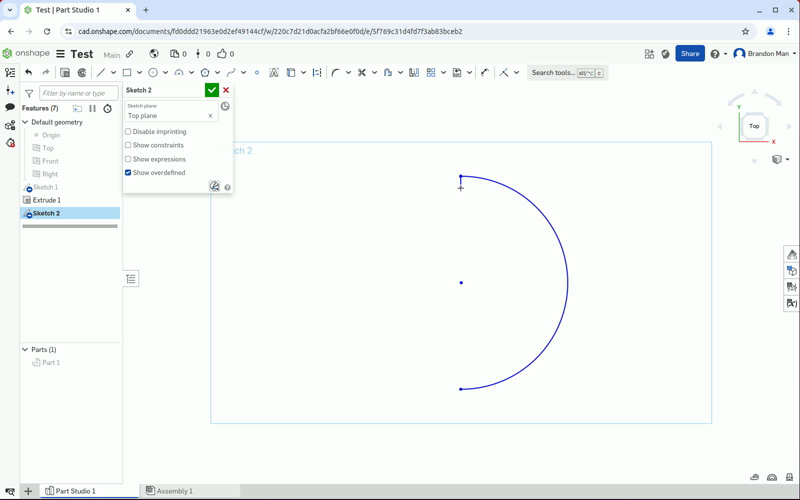
mouse_move(460, 187)
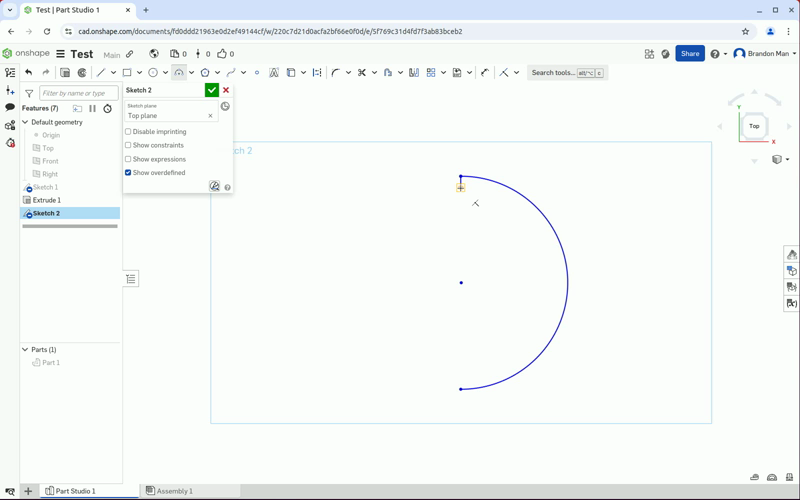
click(460, 187)
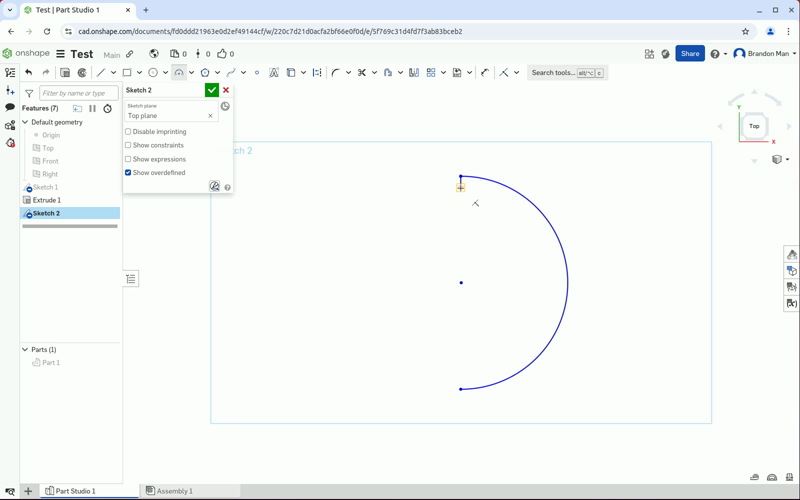
key_down(shift)
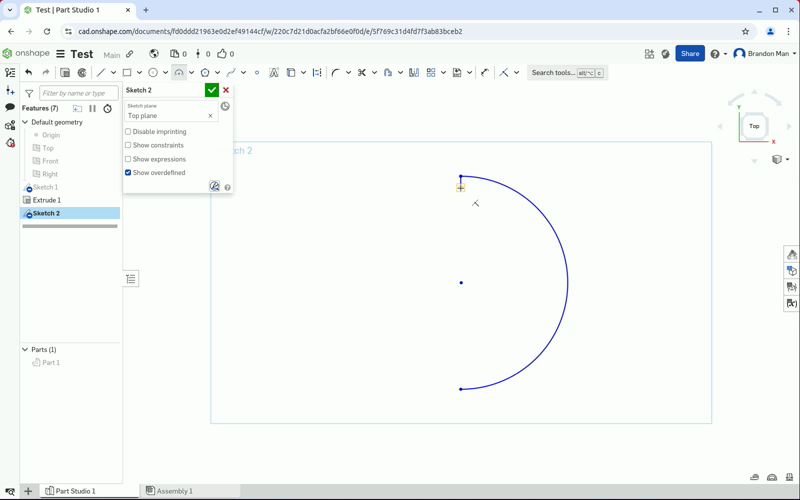
mouse_move(460, 378)
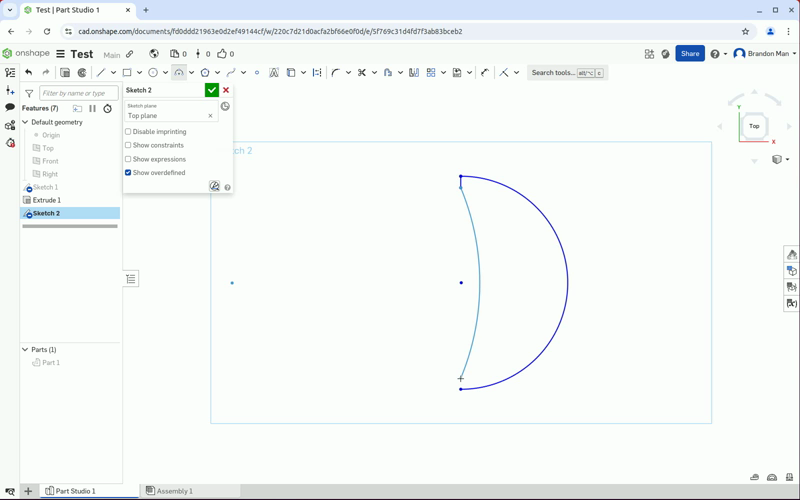
click(460, 378)
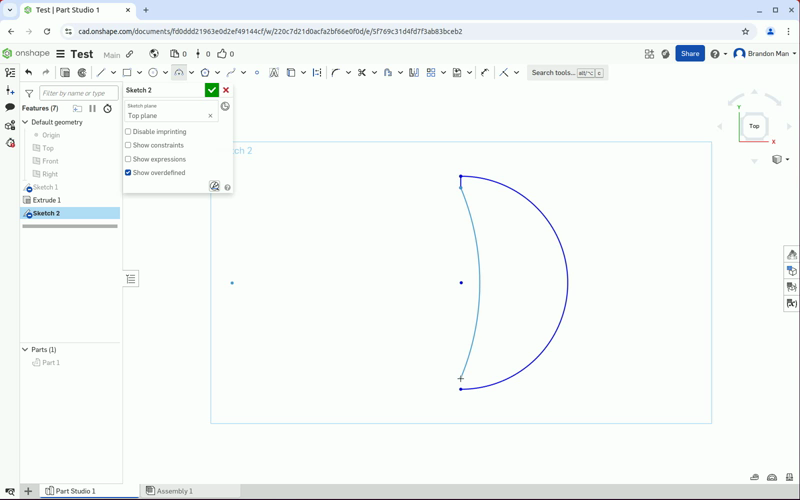
mouse_move(556, 282)
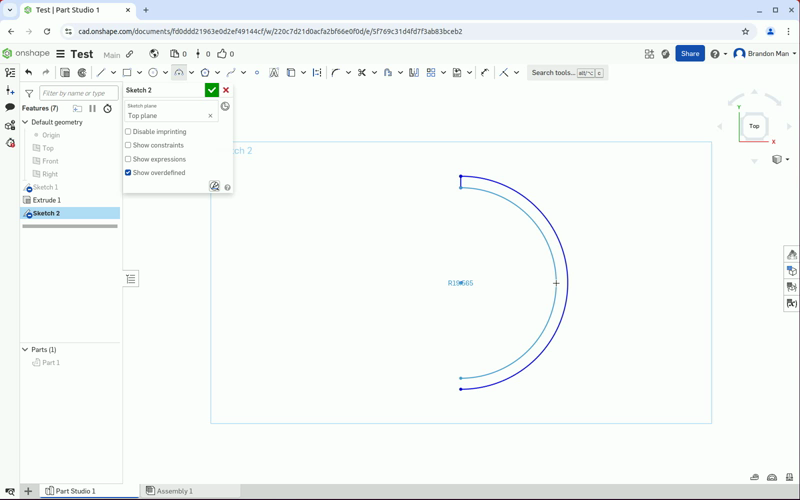
click(556, 282)
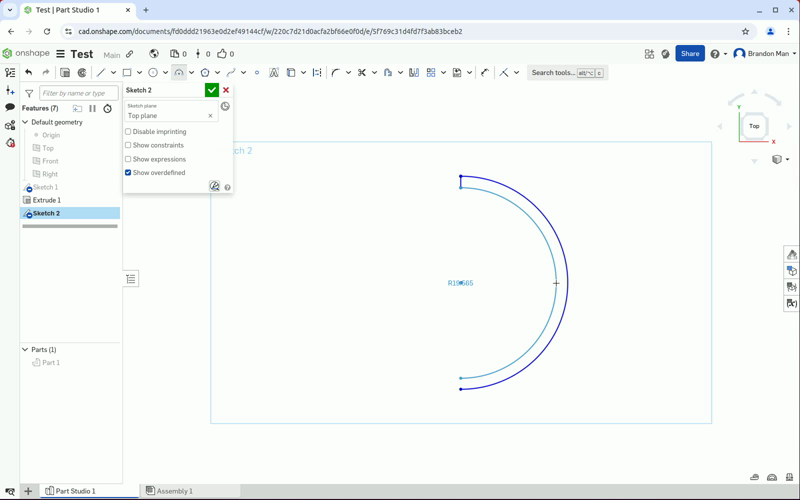
key_up(shift)
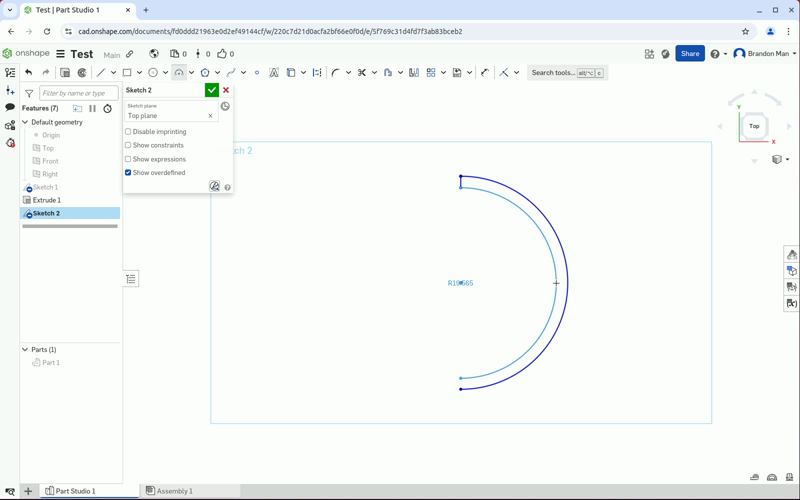
key(esc)
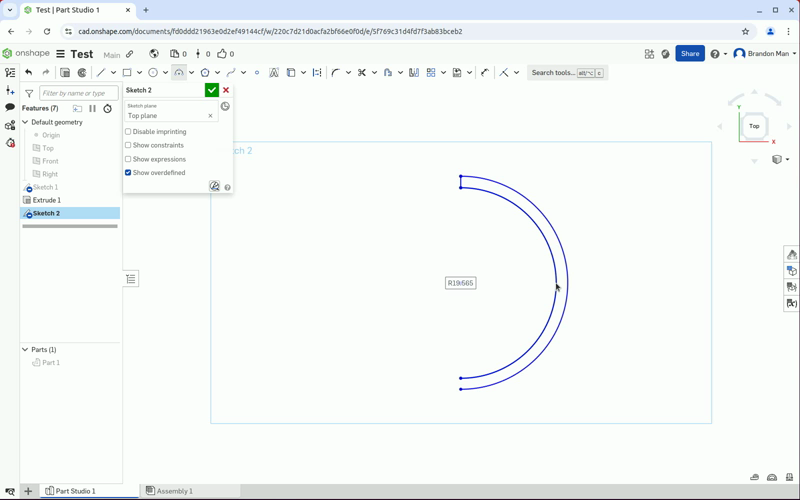
key(l)
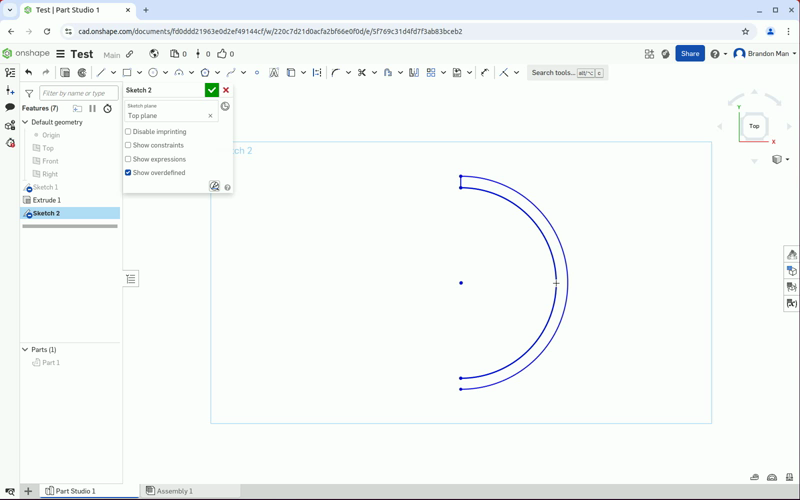
mouse_move(460, 378)
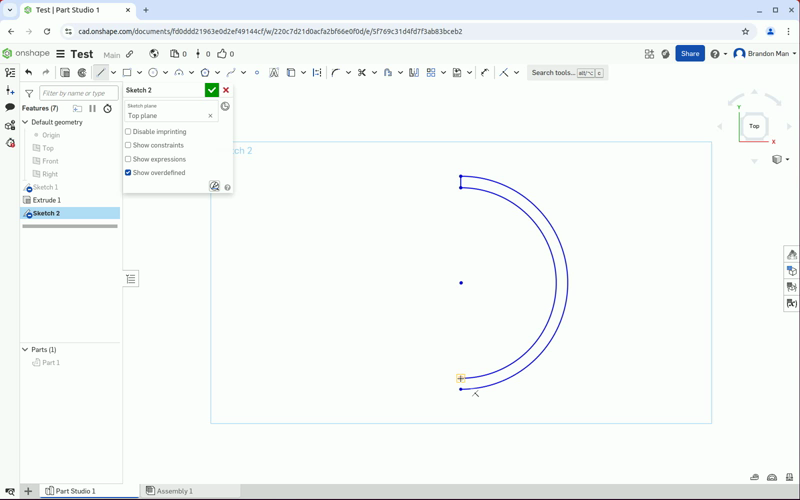
click(460, 378)
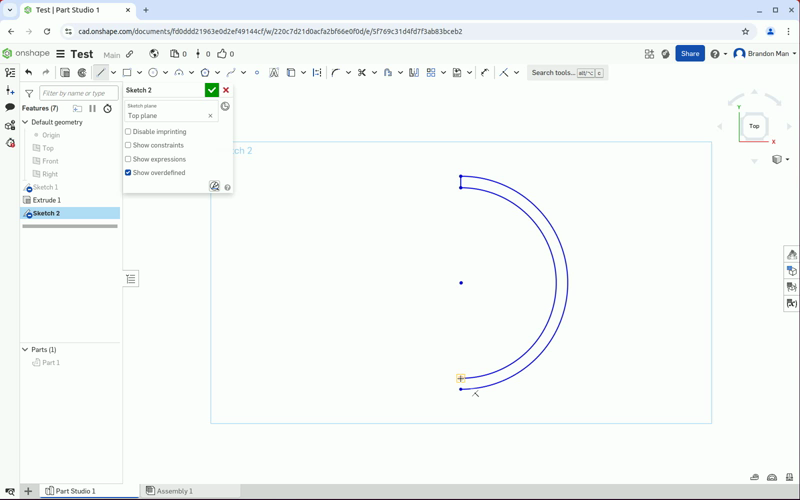
mouse_move(490, 378)
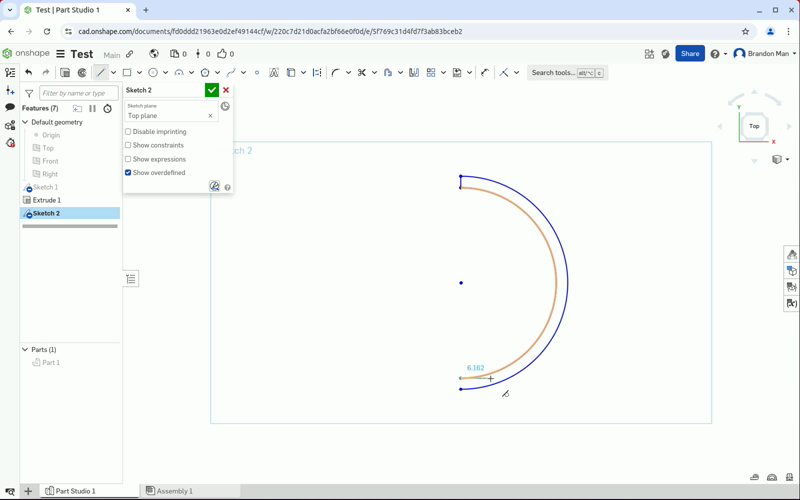
key_down(shift)
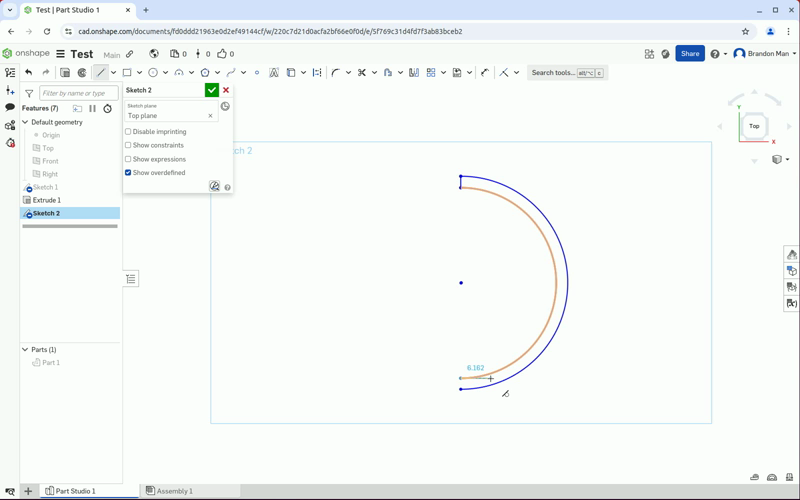
mouse_move(460, 389)
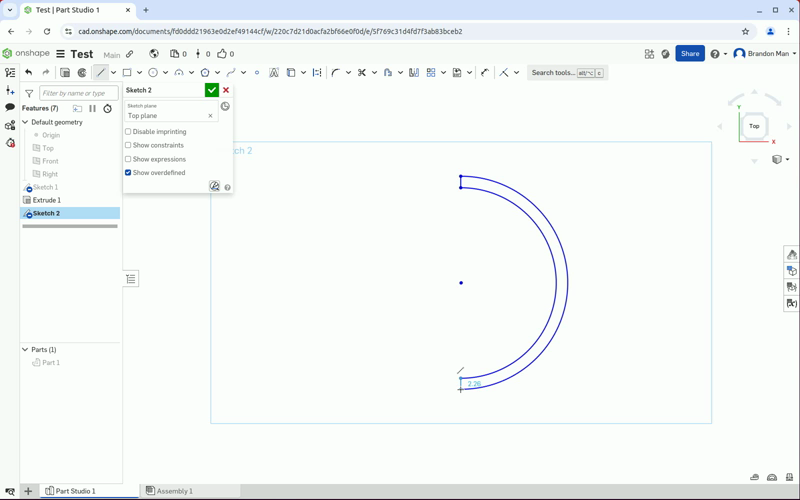
key_up(shift)
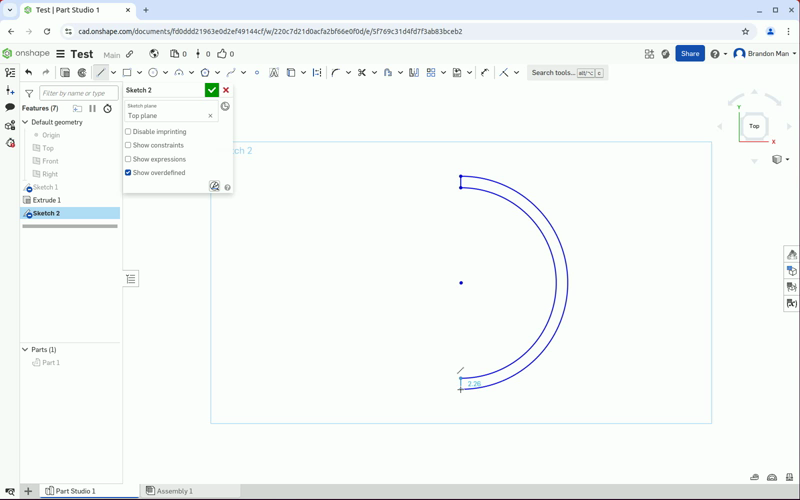
click(460, 389)
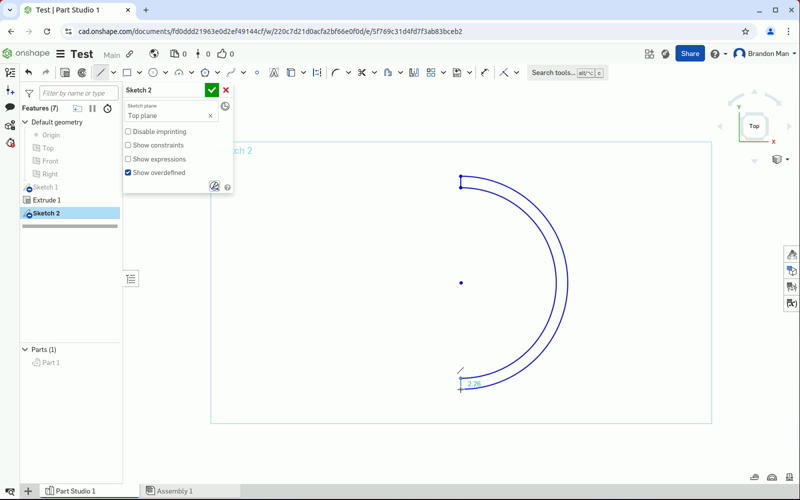
key(esc)
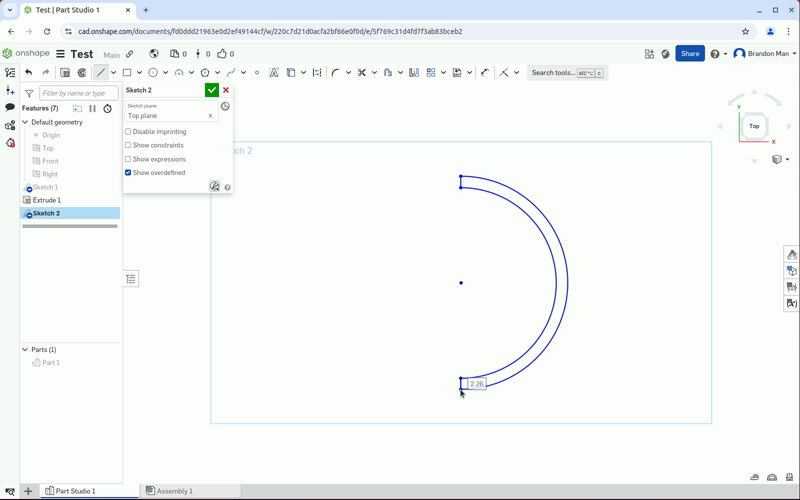
mouse_move(474, 304)
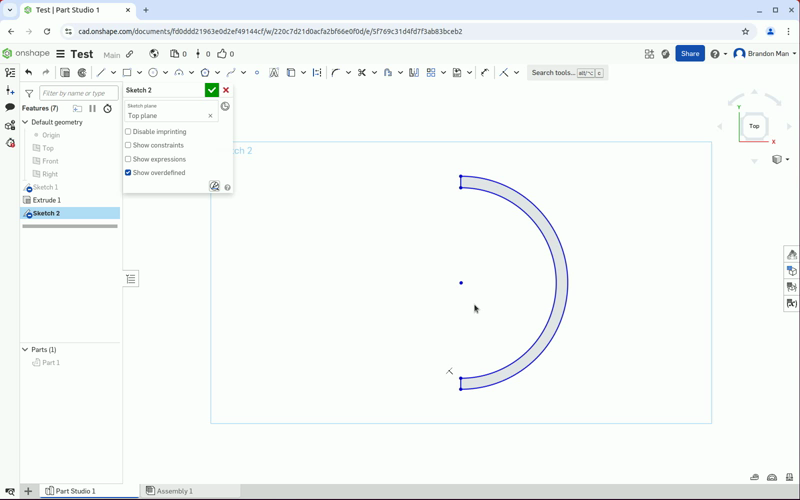
scroll(6)
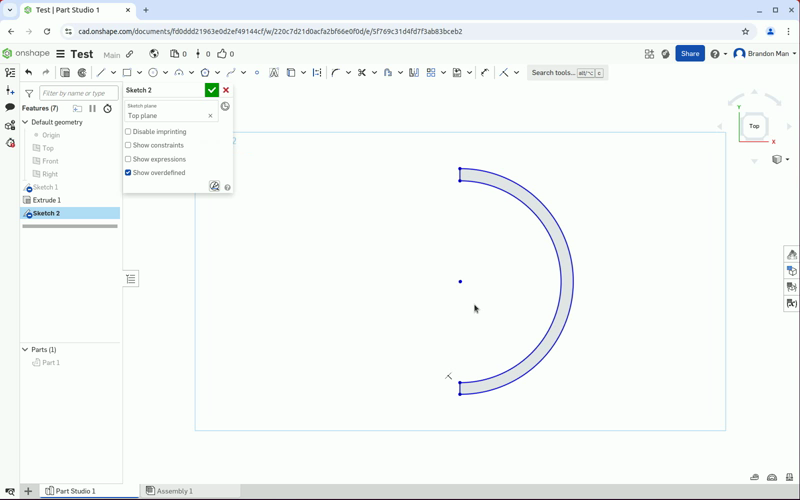
scroll(6)
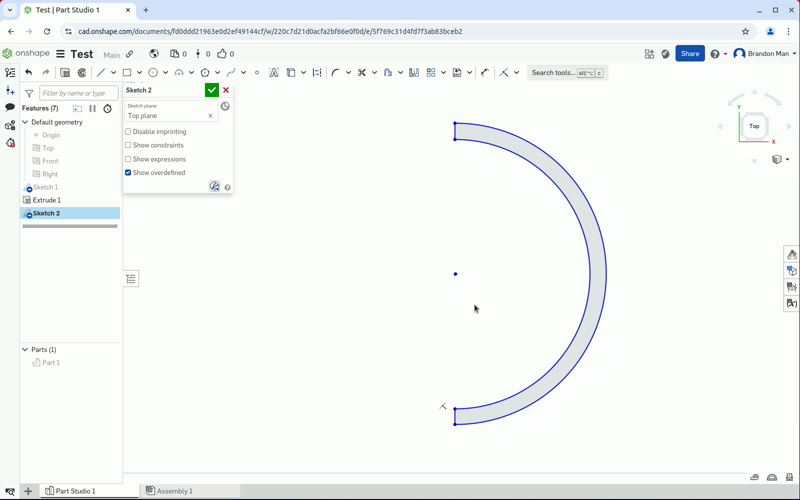
scroll(6)
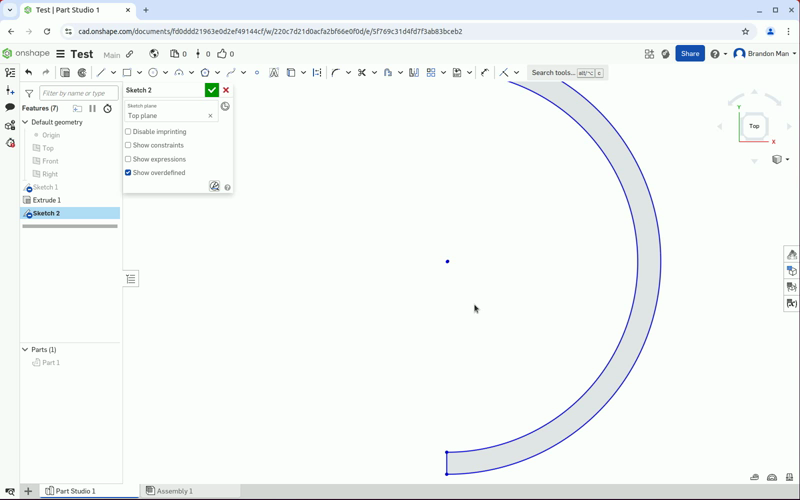
scroll(6)
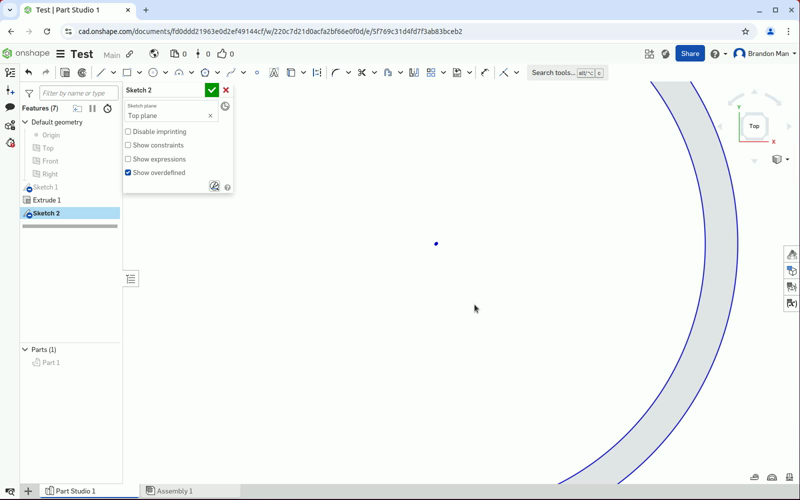
scroll(6)
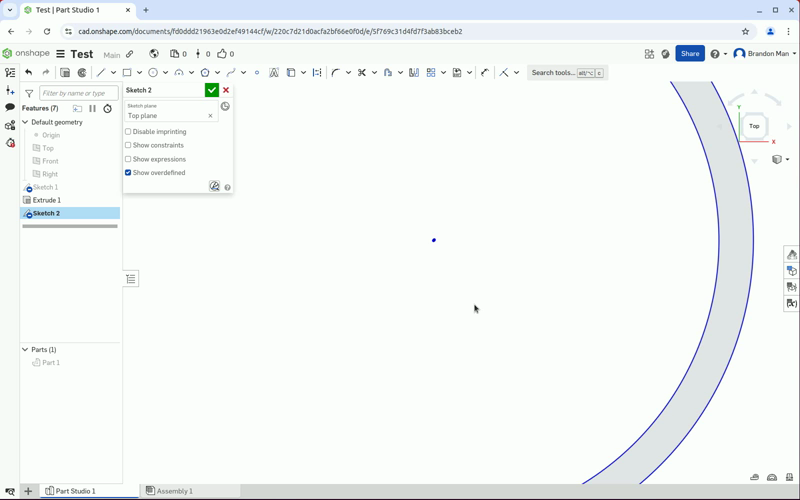
scroll(6)
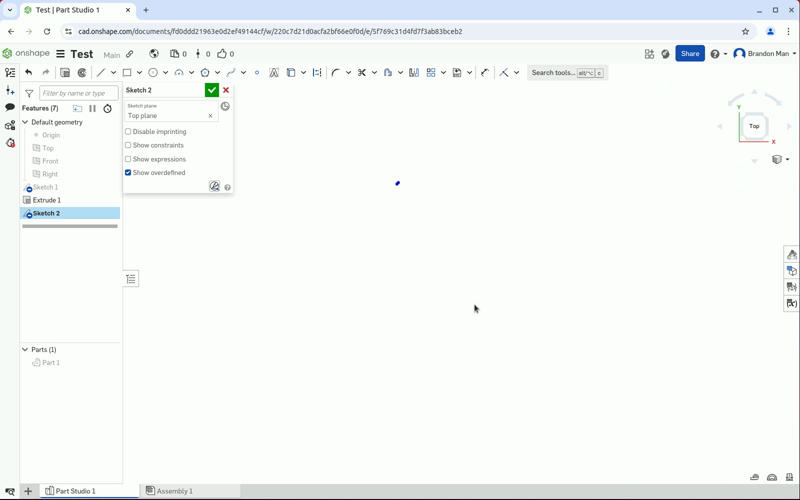
scroll(6)
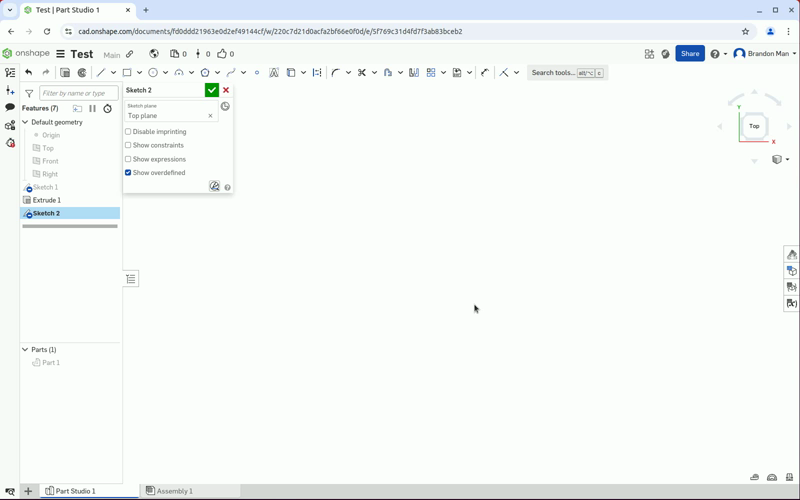
click(474, 304)
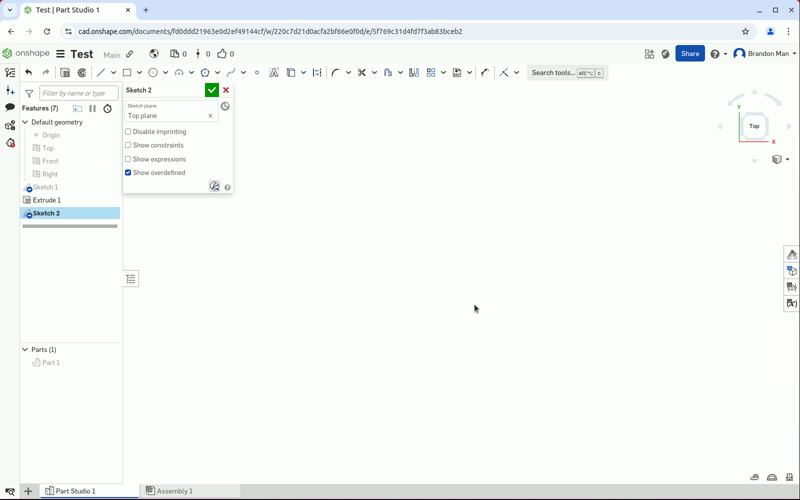
scroll(-6)
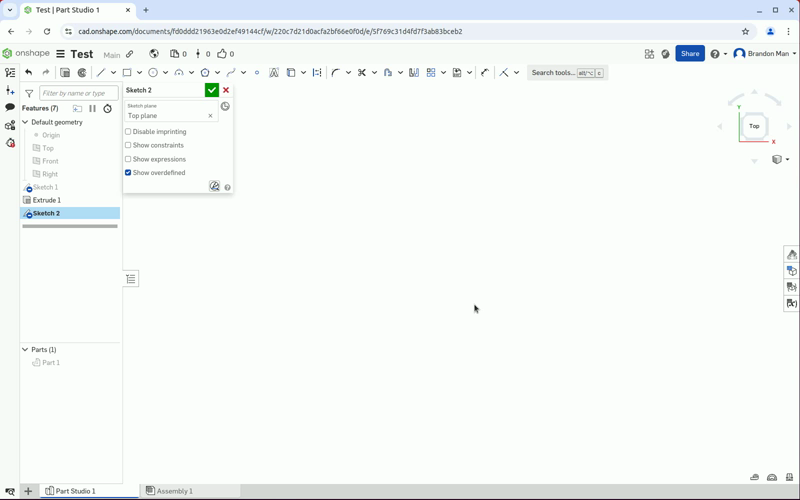
scroll(-6)
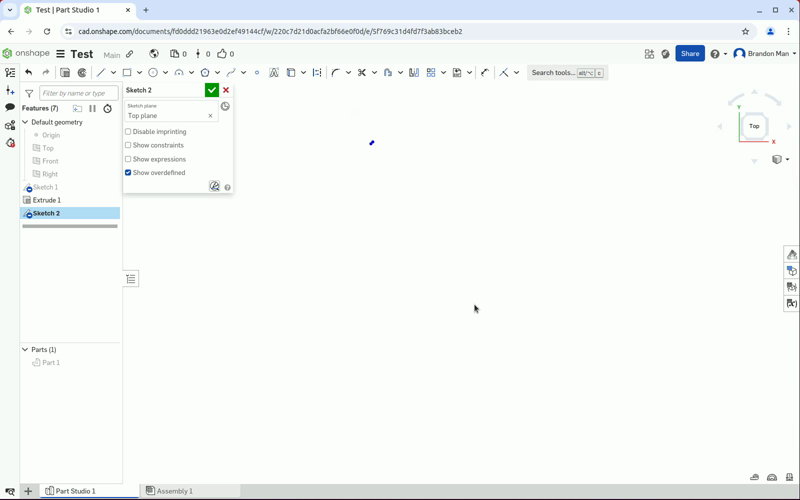
scroll(-6)
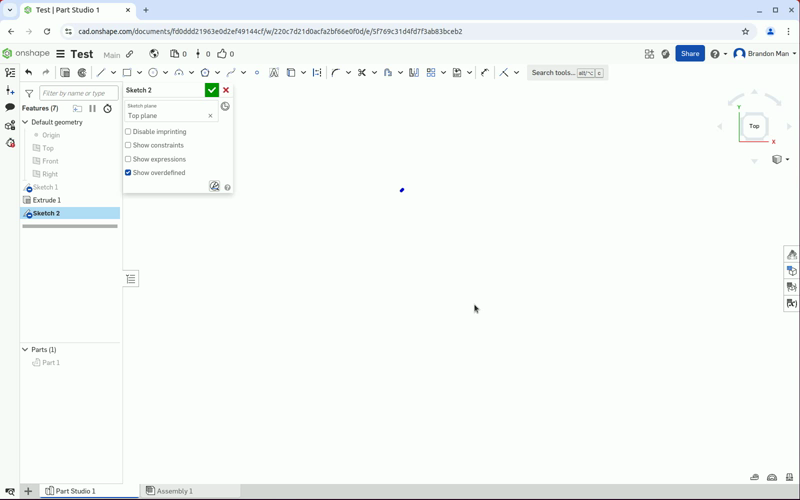
scroll(-6)
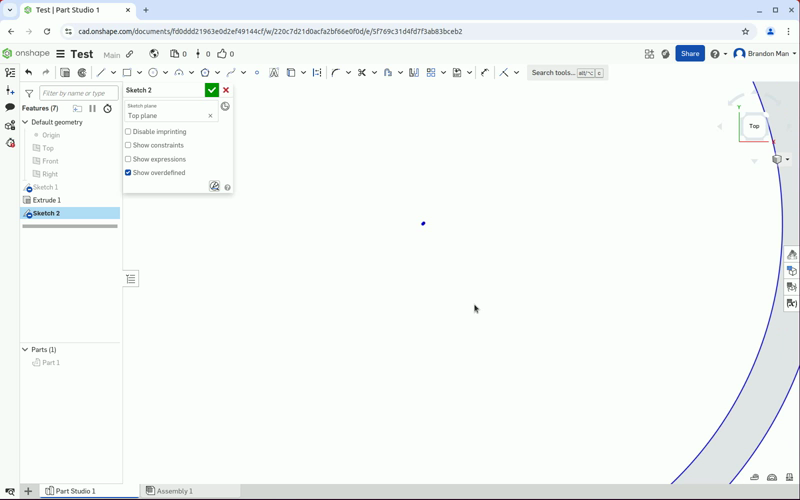
scroll(-6)
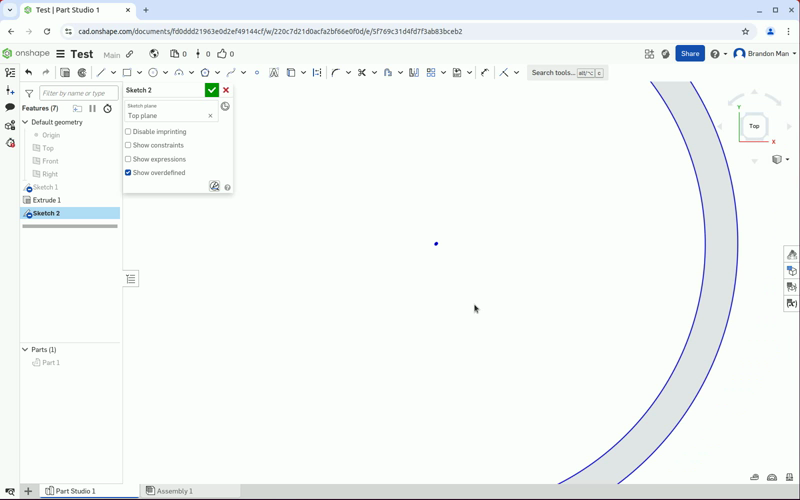
scroll(-6)
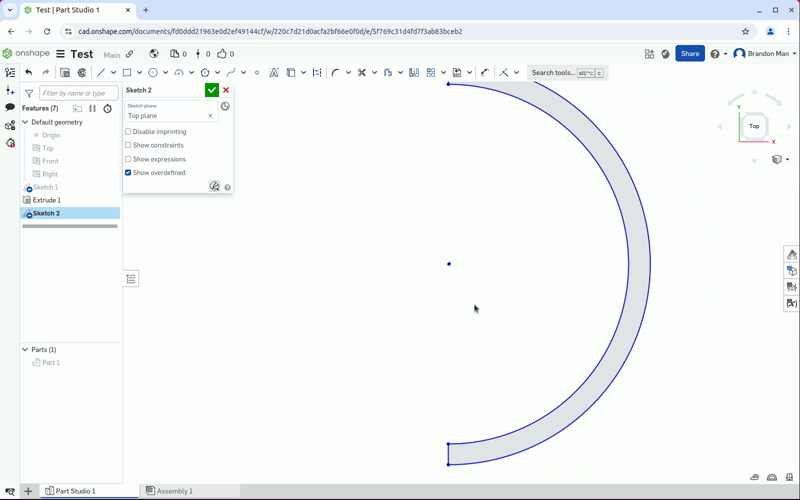
scroll(-6)
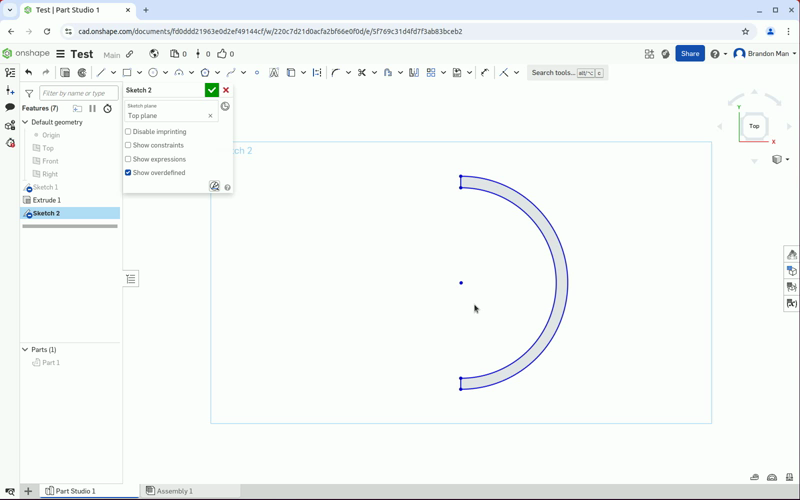
mouse_move(73, 352)
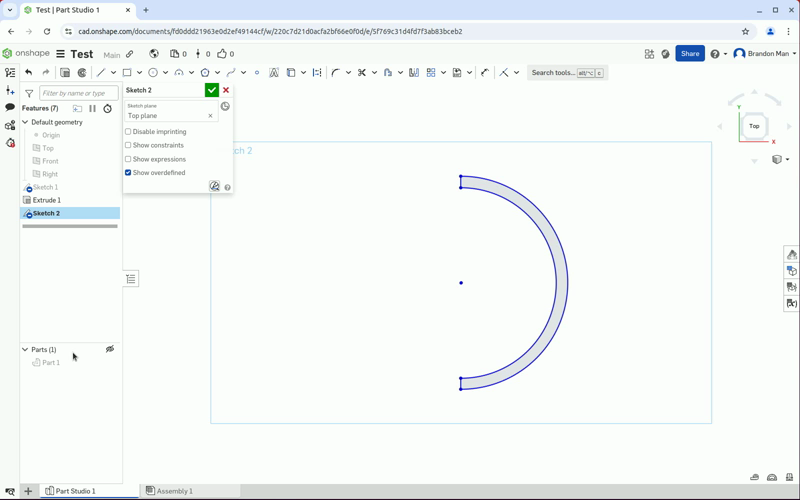
key(shift+y)
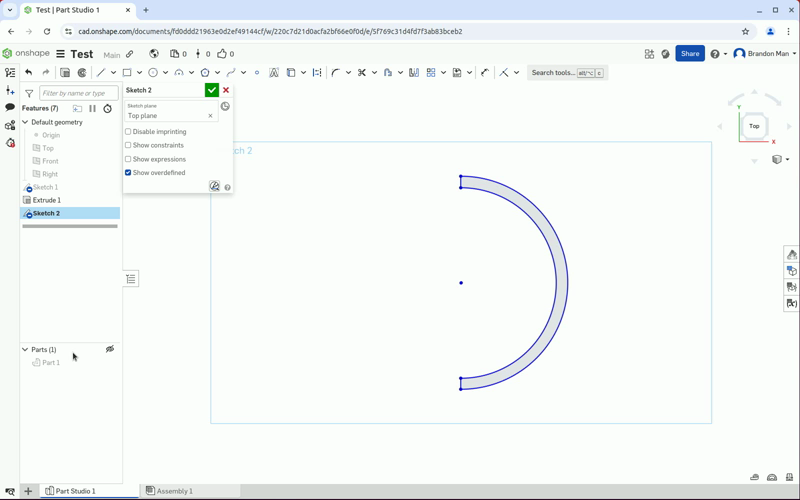
key(shift+e)
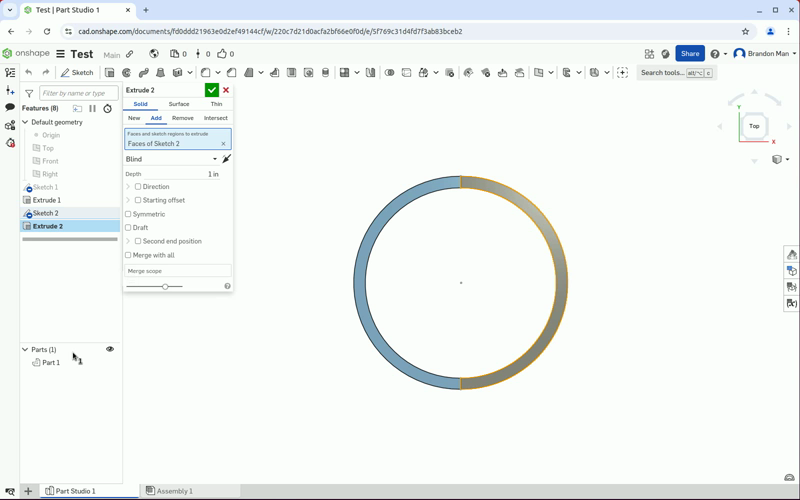
mouse_move(143, 106)
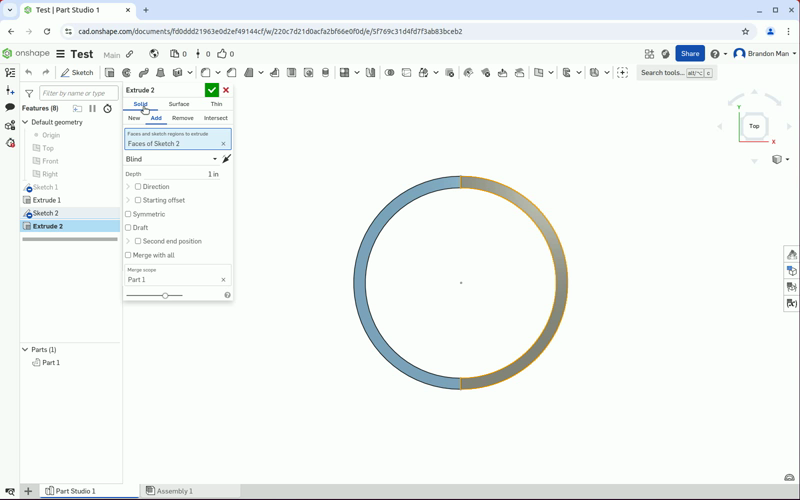
click(143, 106)
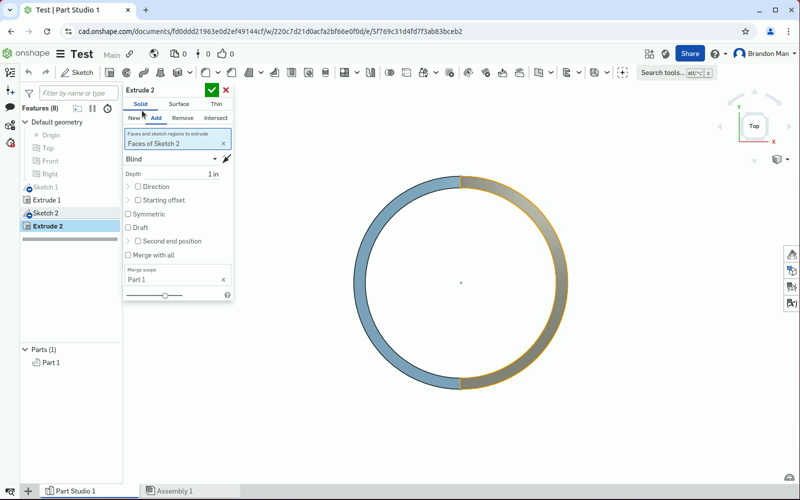
mouse_move(137, 120)
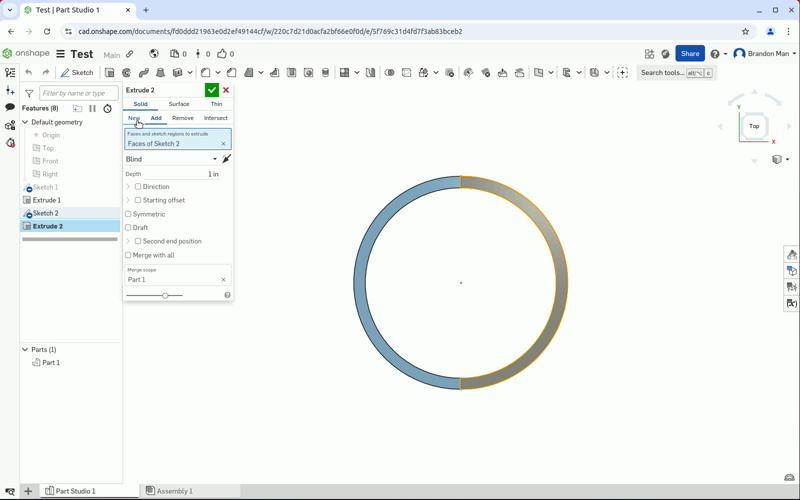
click(137, 120)
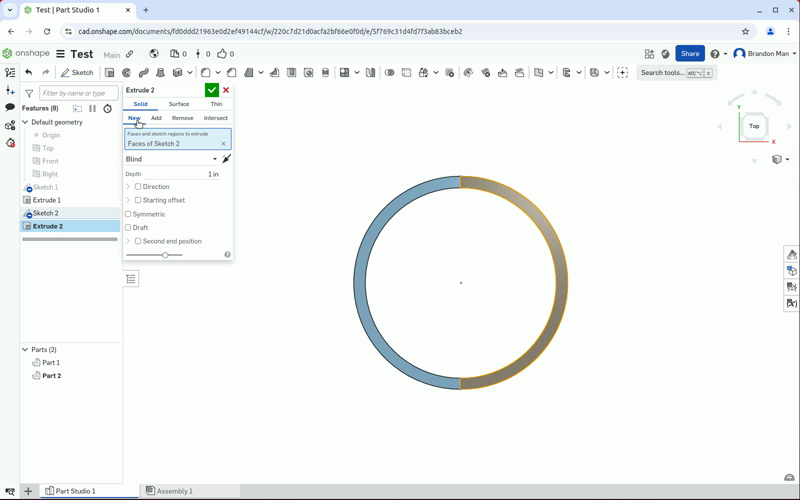
key(tab, 4)
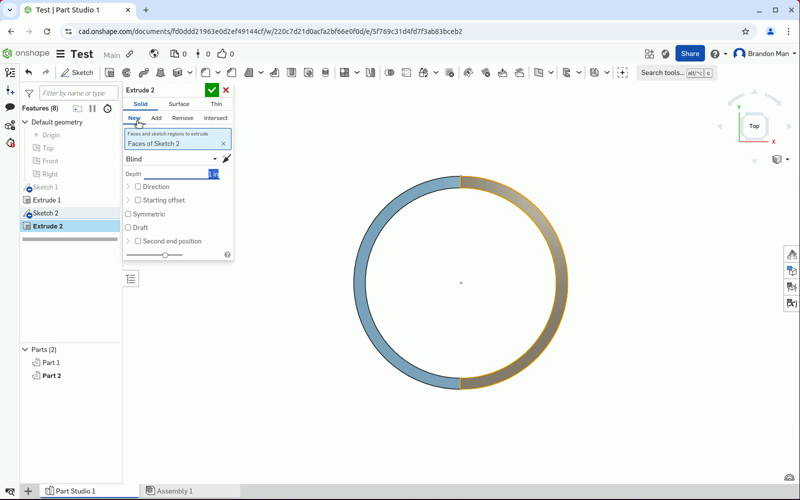
text(6.499)
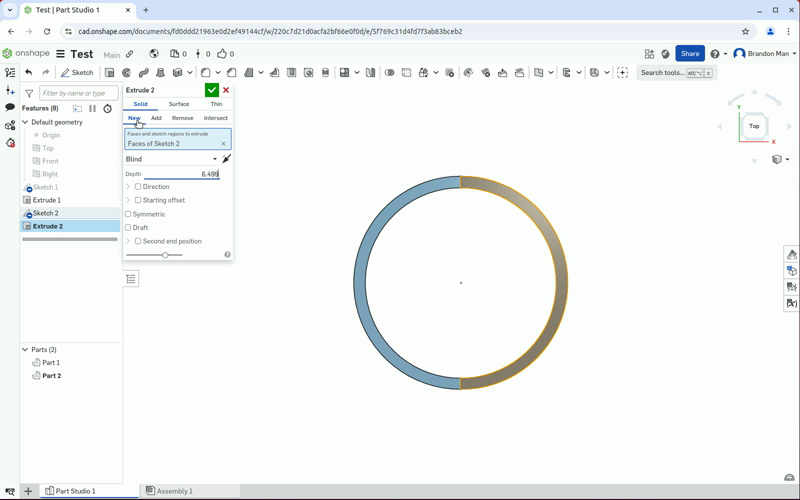
key(enter)
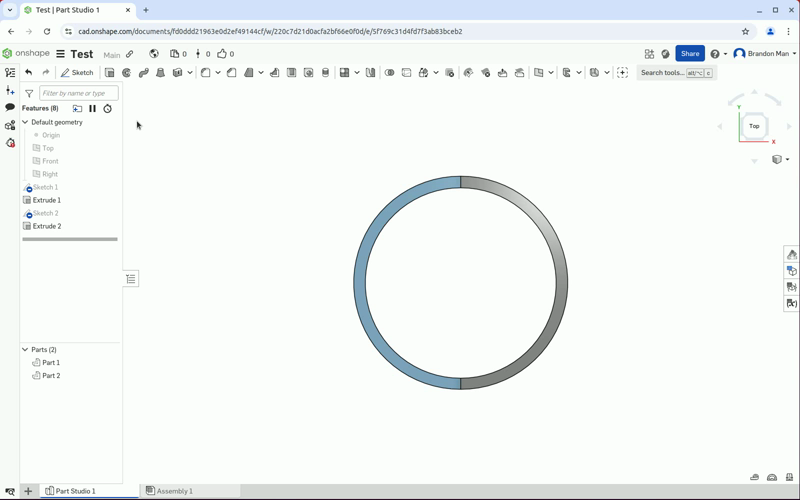
key(shift+h)
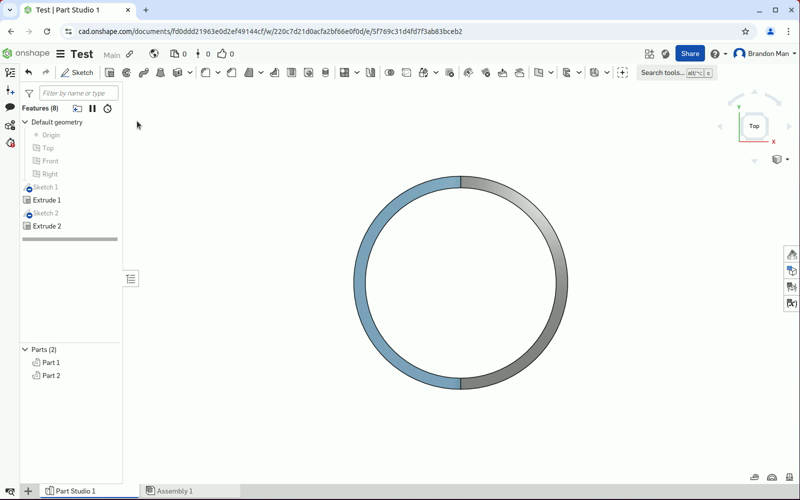
key(shift+h)
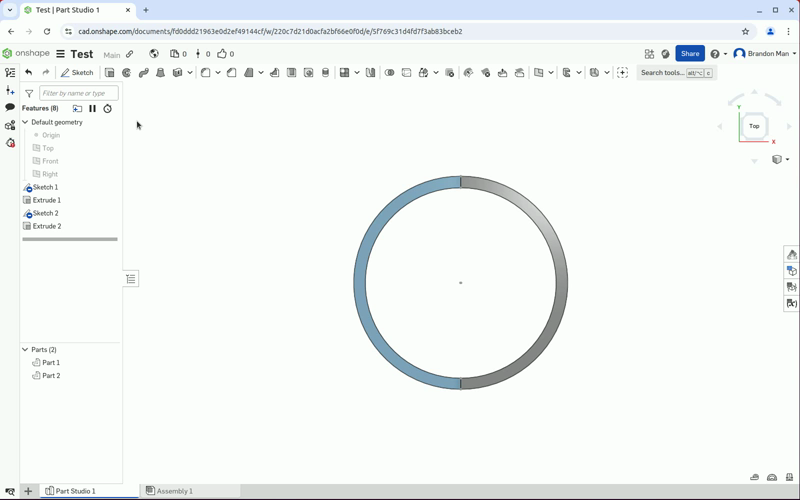
key(shift+7)
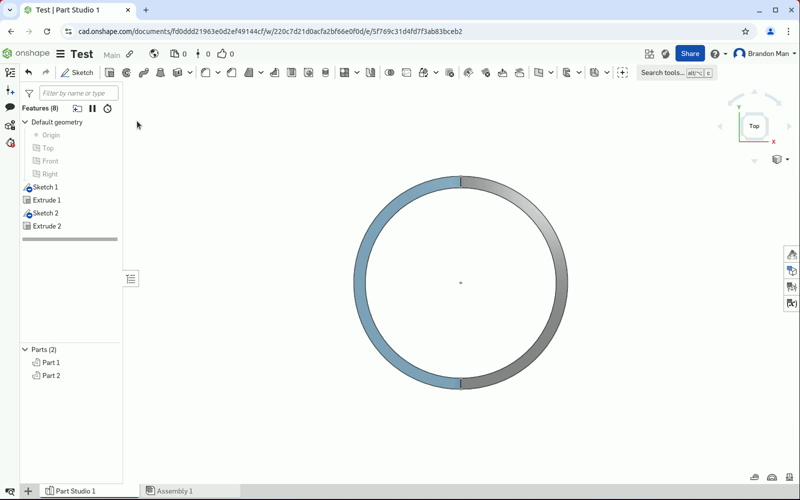
key(up, 3)
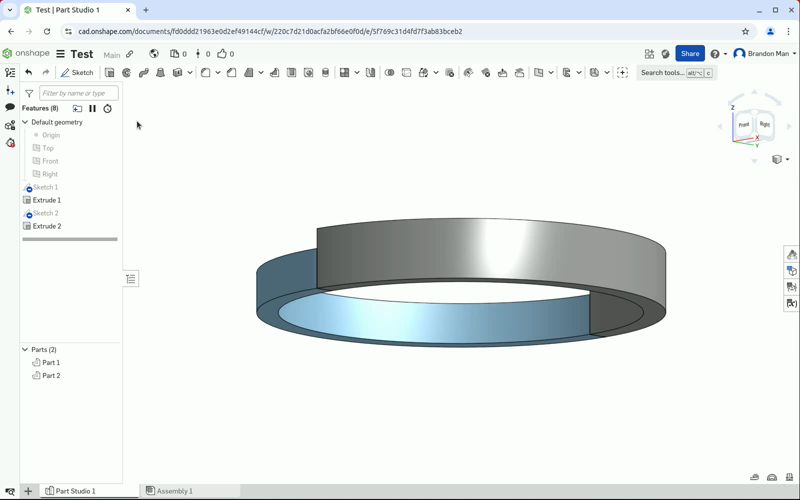
key(left, 3)
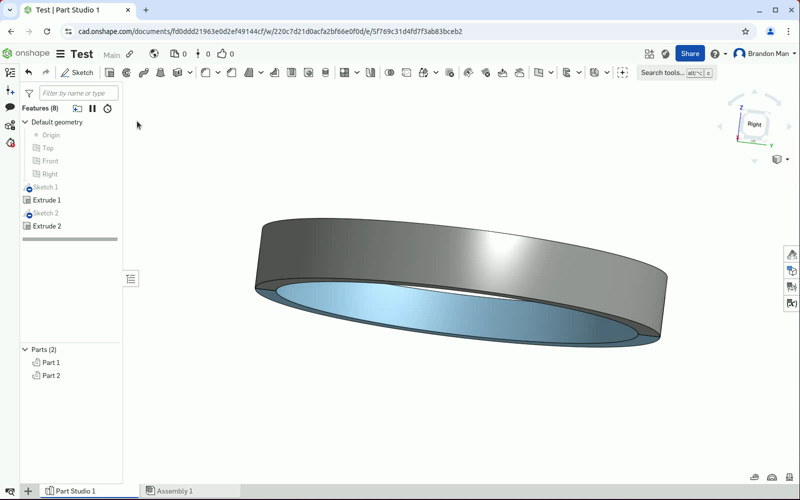
key(right, 3)
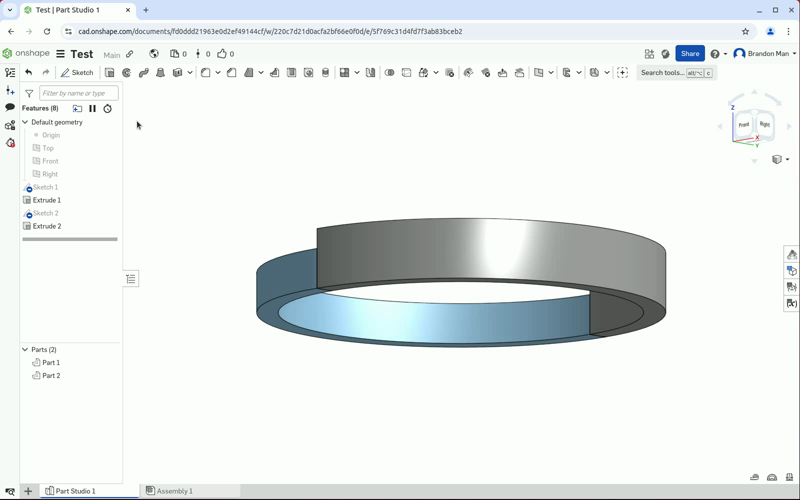
key(down, 3)
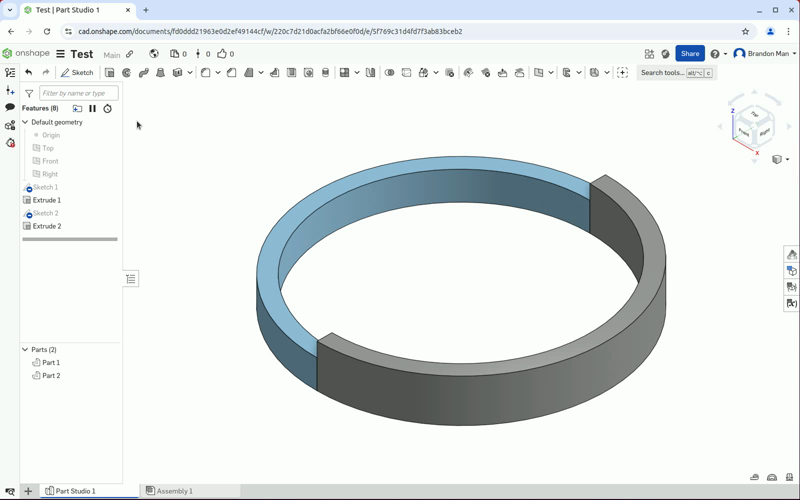
mouse_move(73, 189)
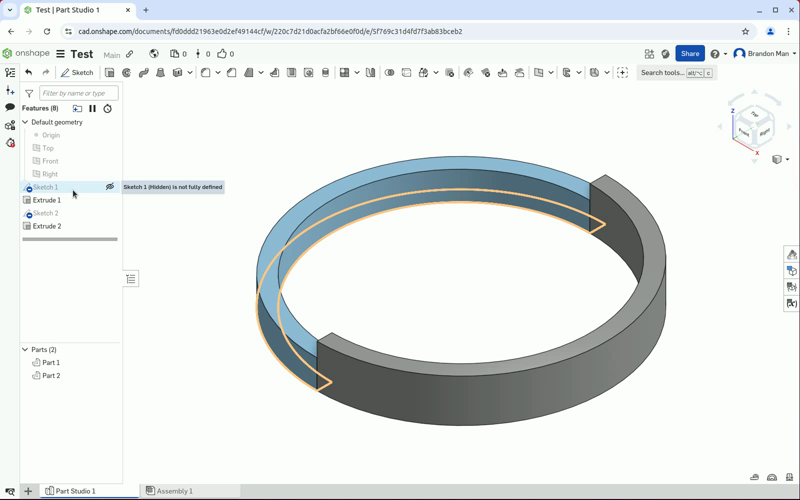
click(73, 189)